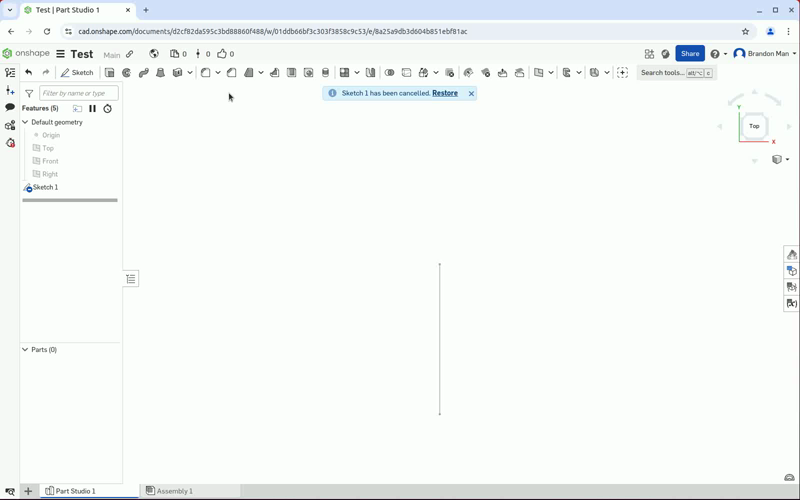
key(shift+h)
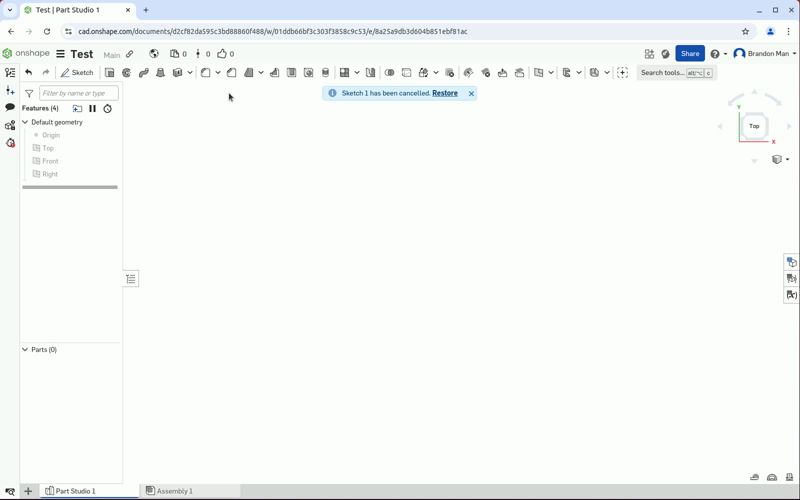
mouse_move(73, 352)
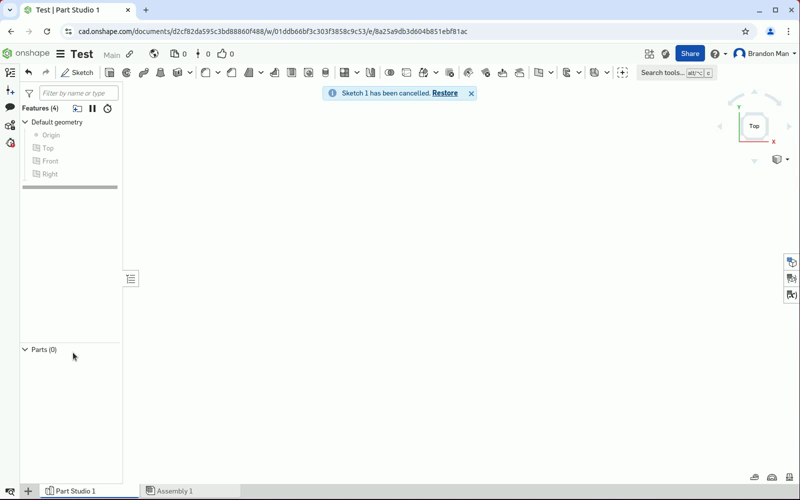
key(y)
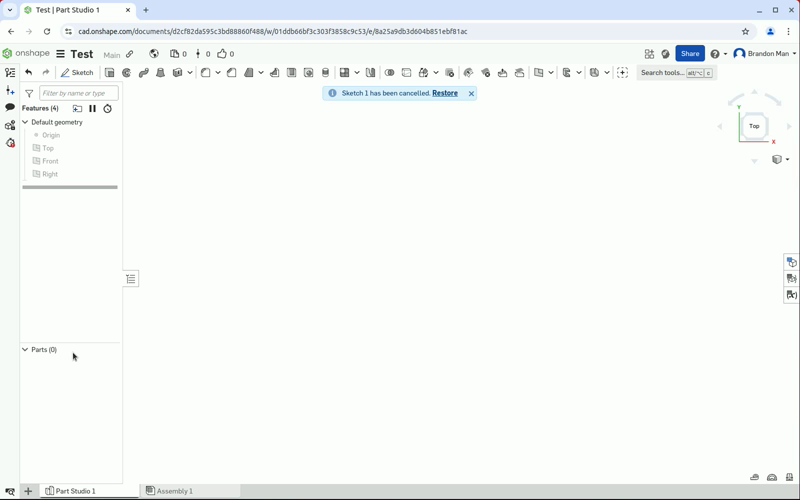
key(shift+p)
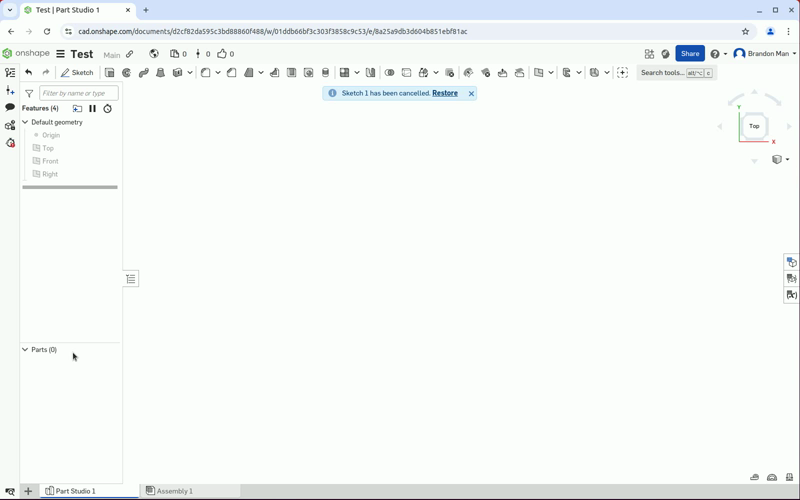
key(space)
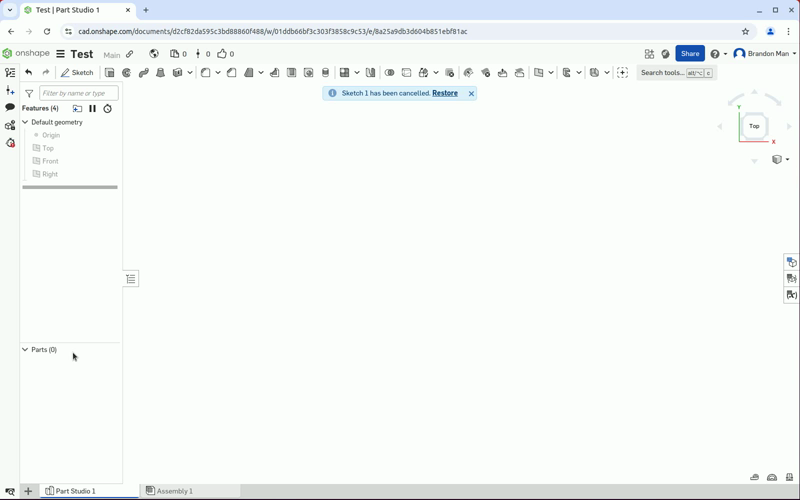
key_down(shift)
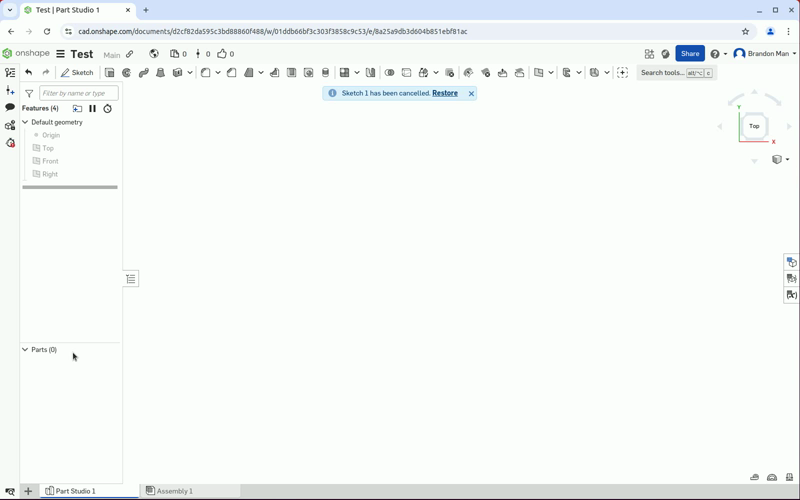
key(up)
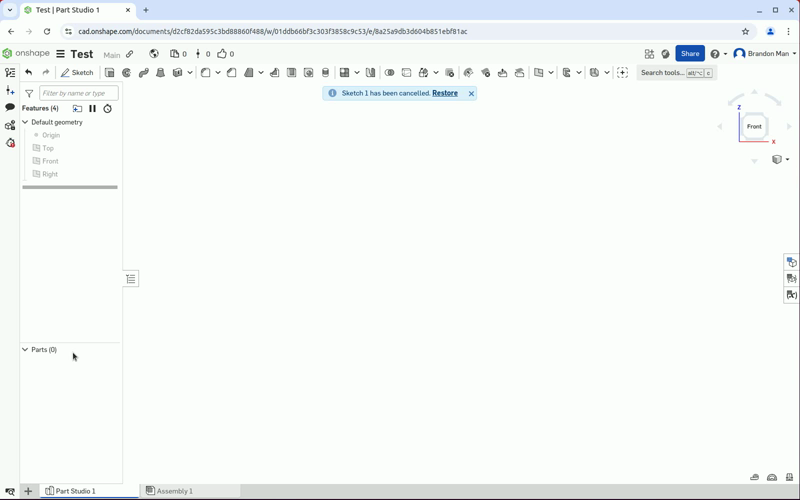
key_up(shift)
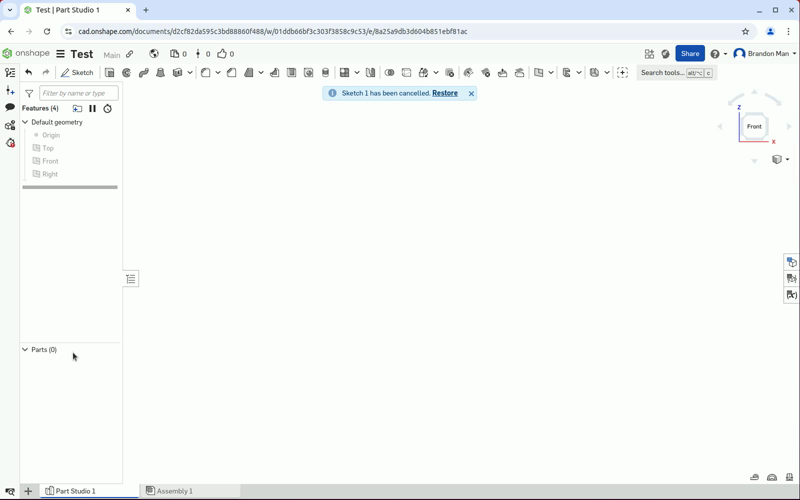
mouse_move(73, 352)
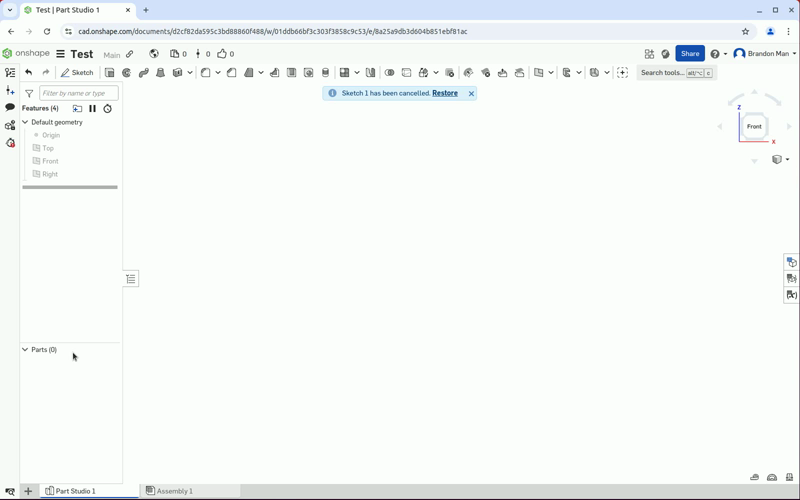
key(shift+y)
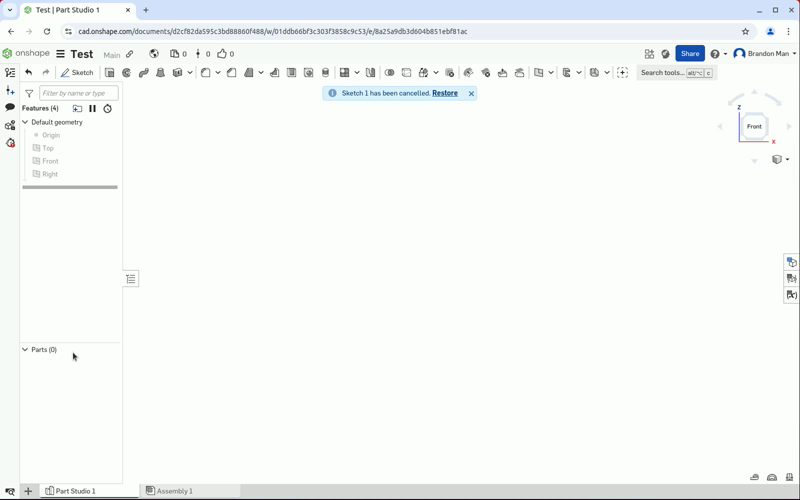
key(shift+s)
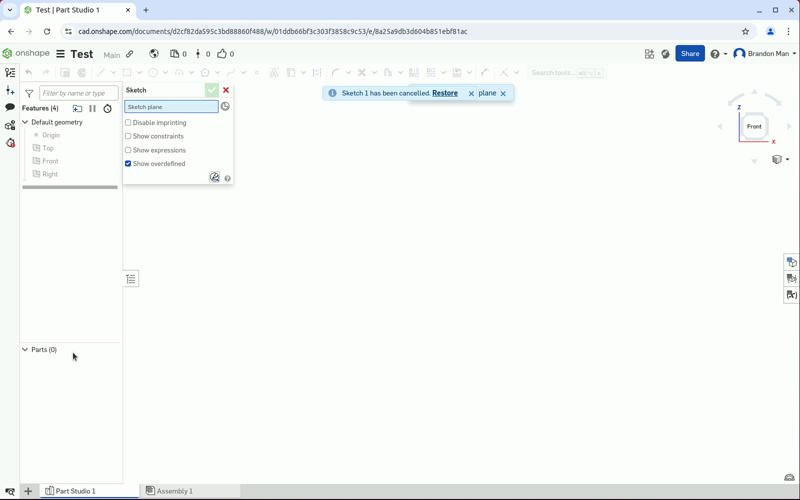
mouse_move(73, 163)
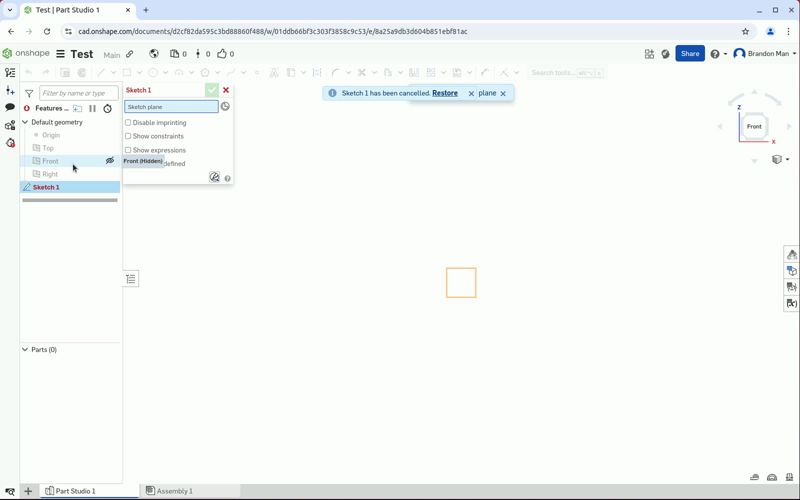
click(73, 163)
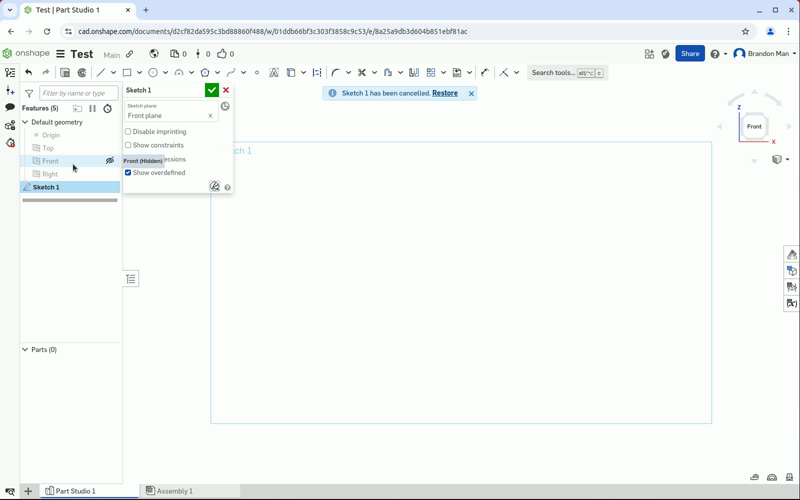
mouse_move(73, 352)
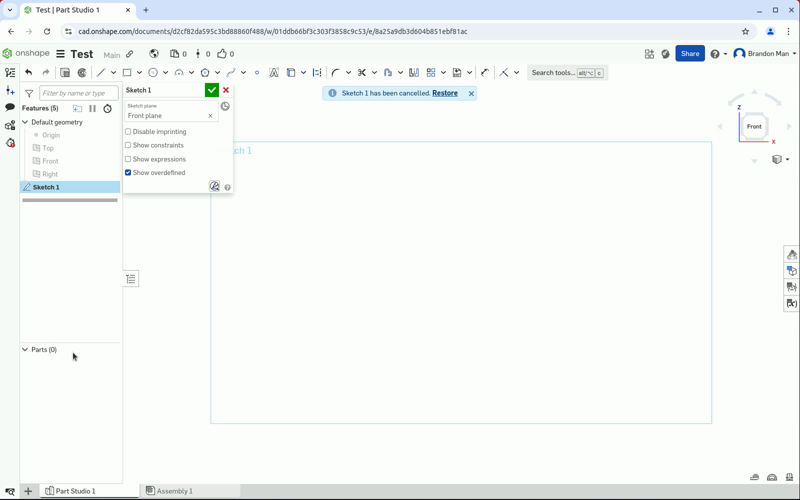
key(y)
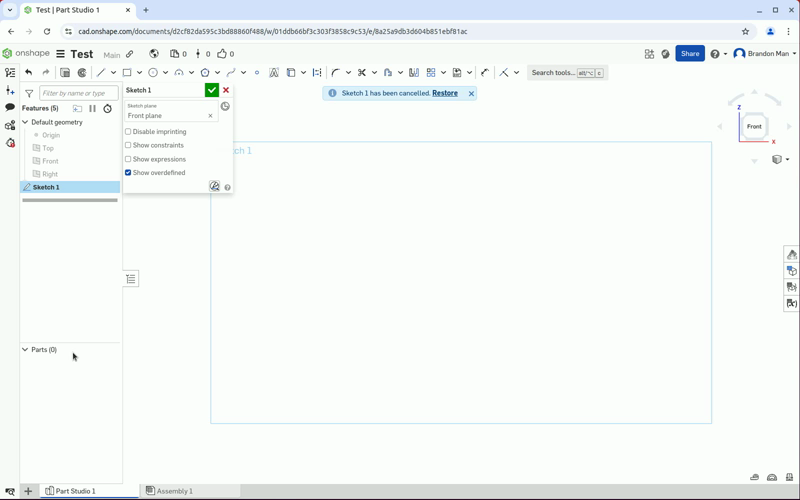
key(l)
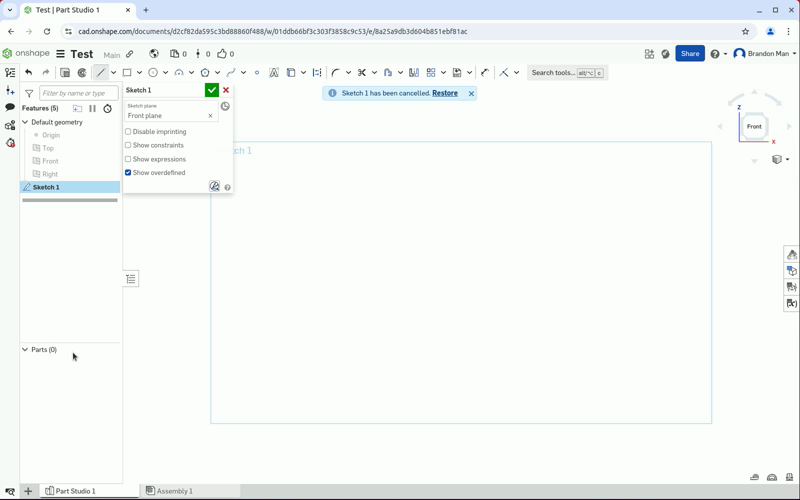
key_down(shift)
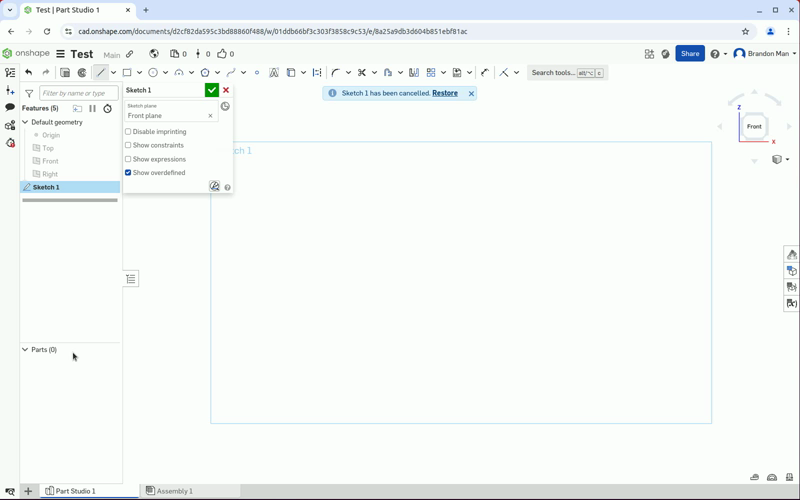
mouse_move(348, 237)
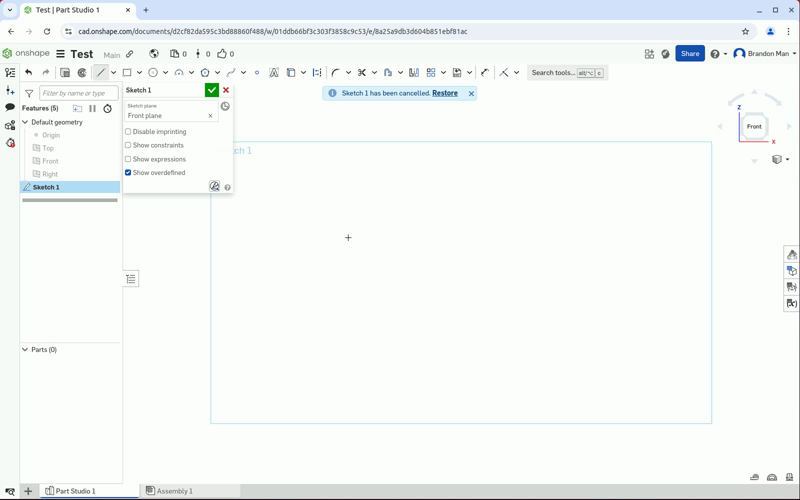
click(348, 237)
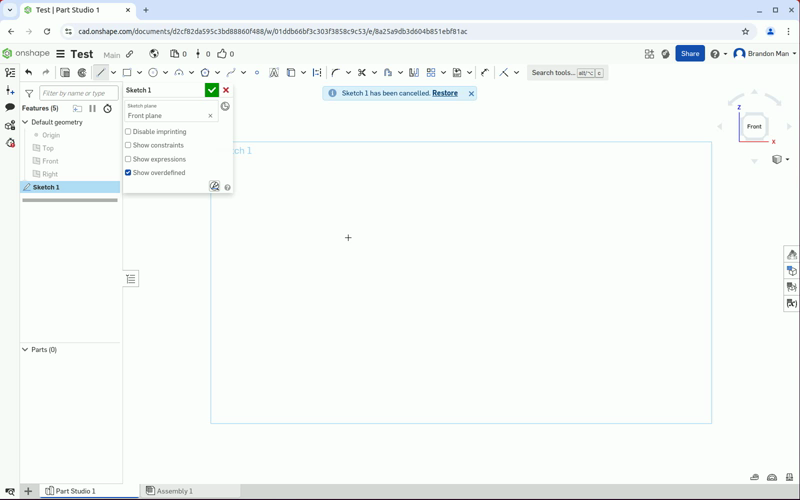
key_up(shift)
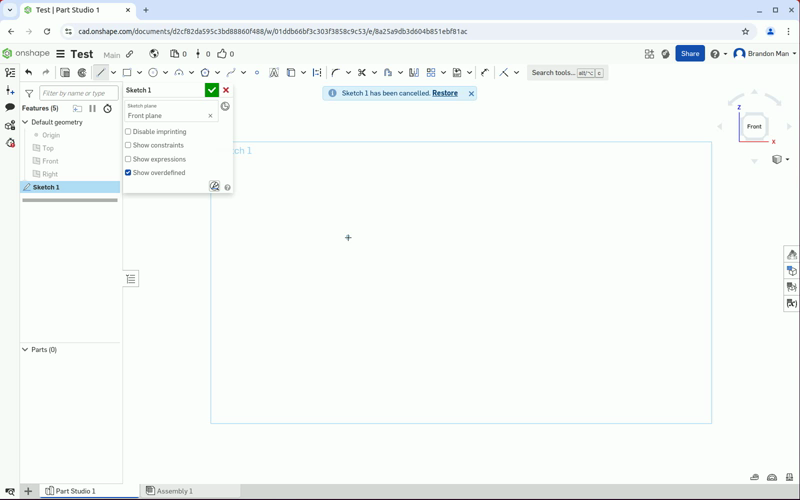
key_down(shift)
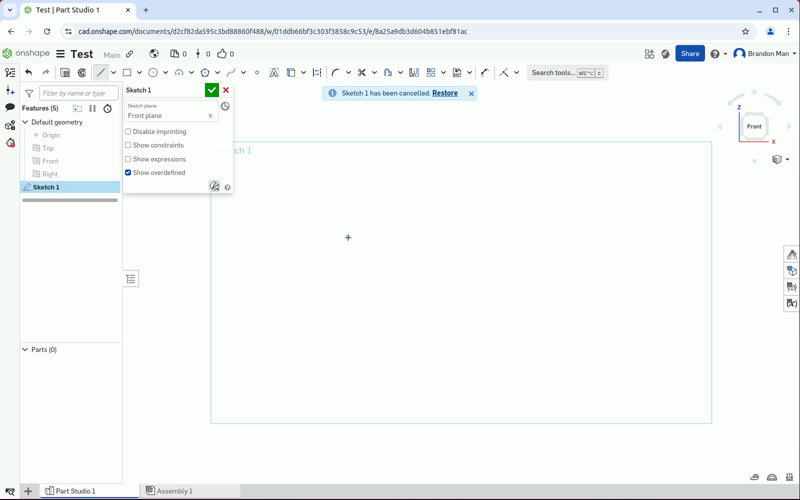
mouse_move(393, 282)
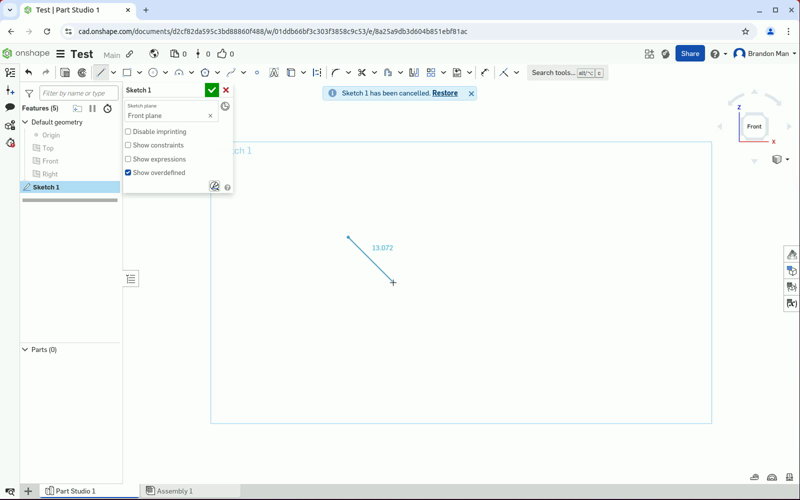
click(393, 282)
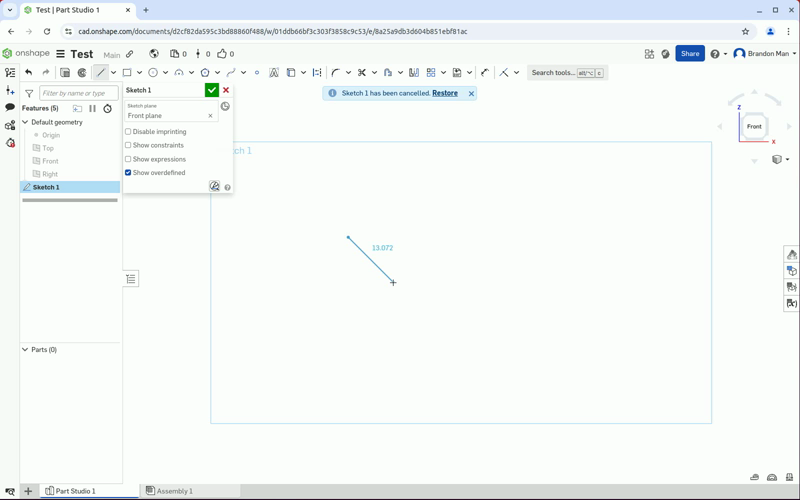
key_up(shift)
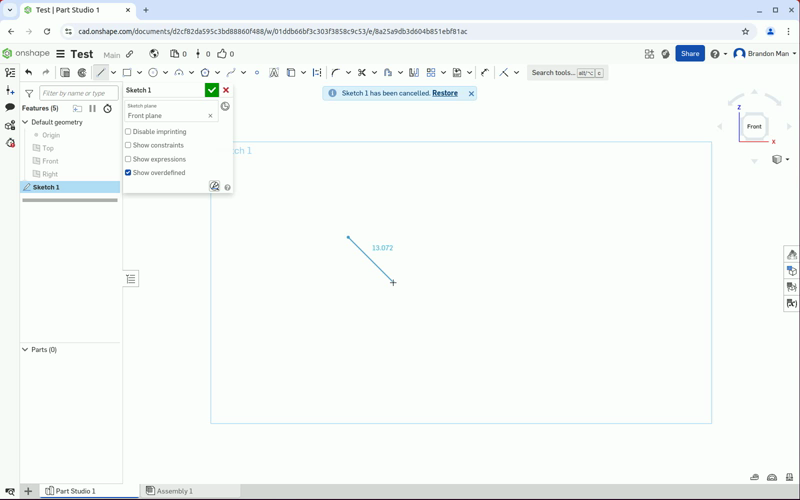
key_down(shift)
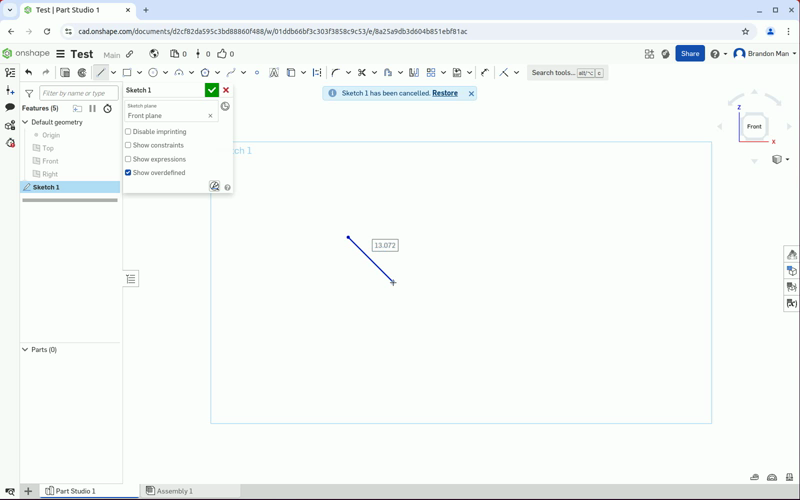
mouse_move(460, 282)
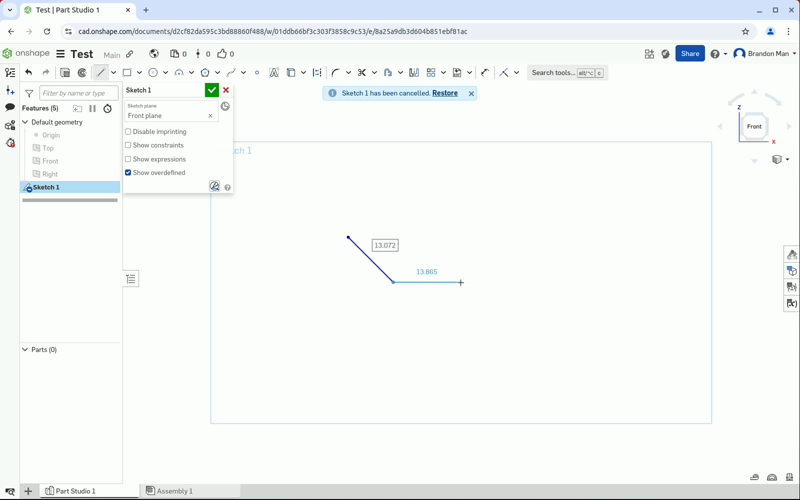
click(460, 282)
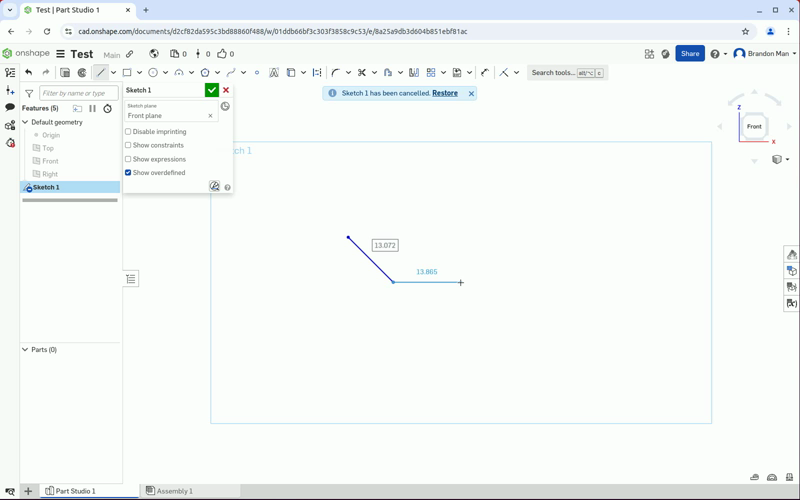
key_up(shift)
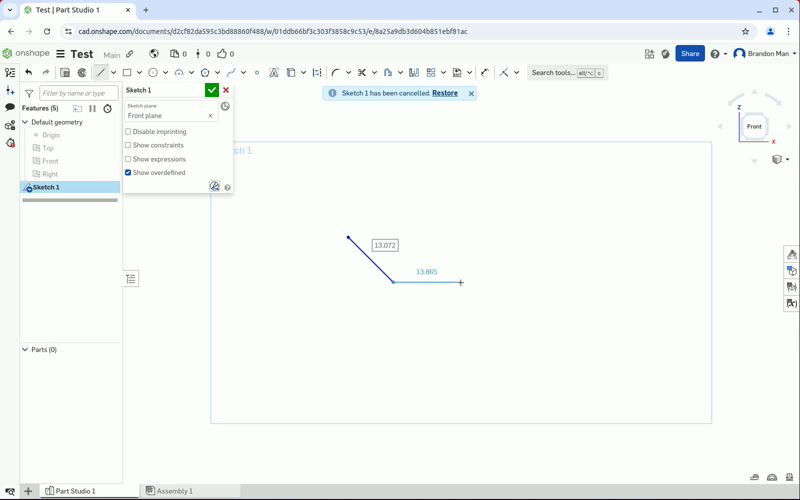
key_down(shift)
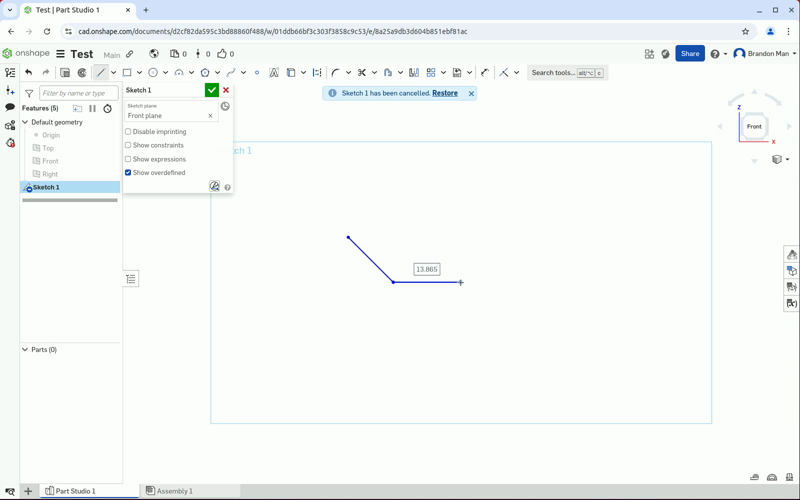
mouse_move(490, 282)
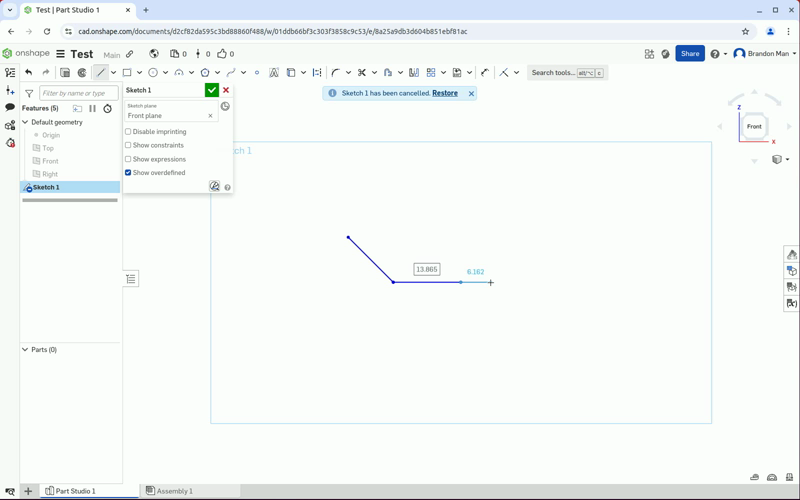
mouse_move(460, 234)
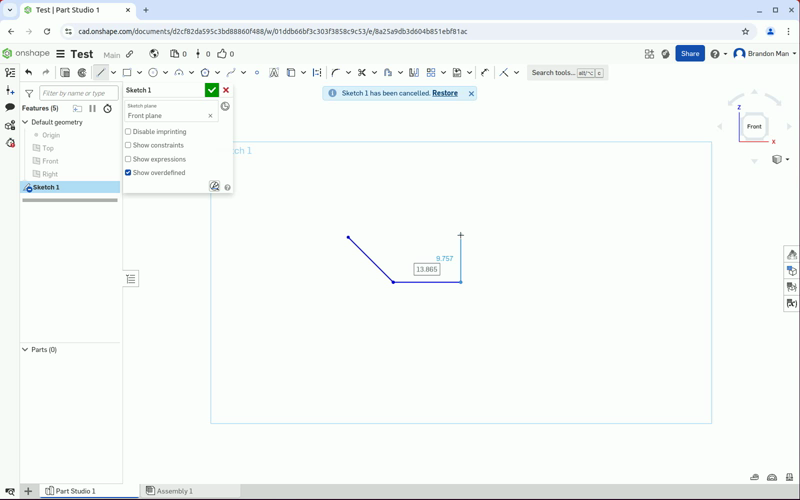
click(460, 234)
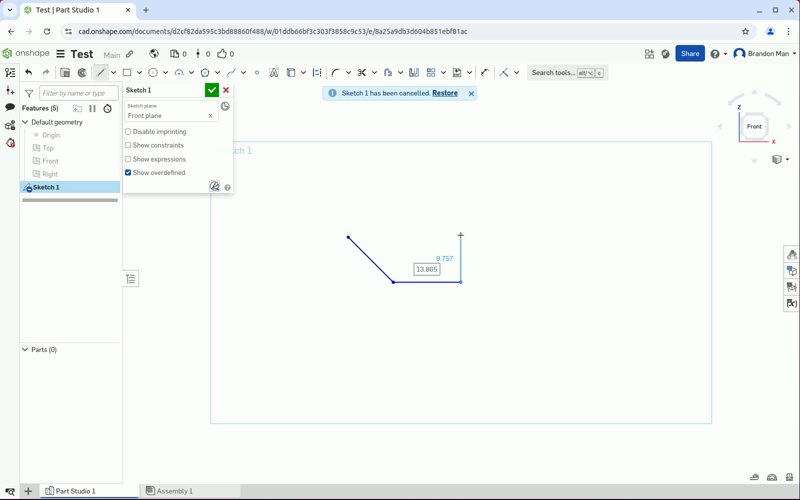
key_up(shift)
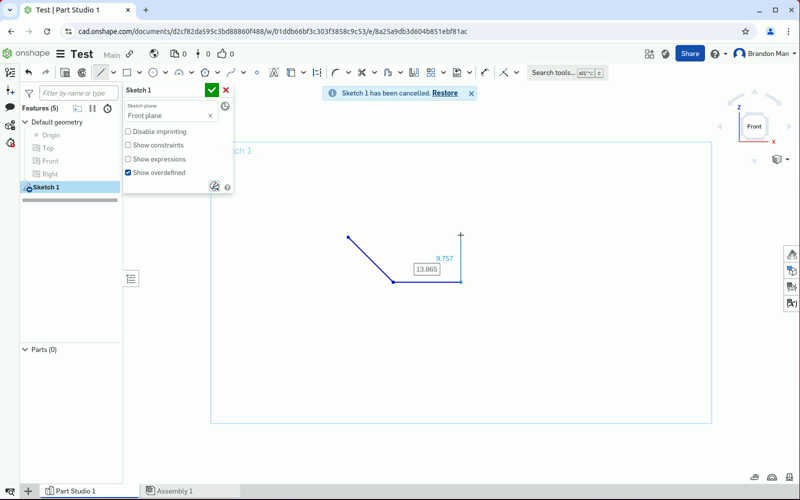
key_down(shift)
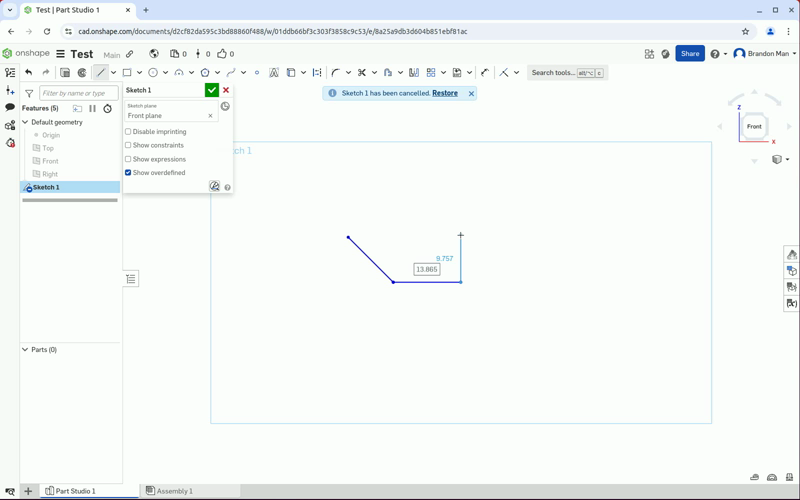
mouse_move(350, 234)
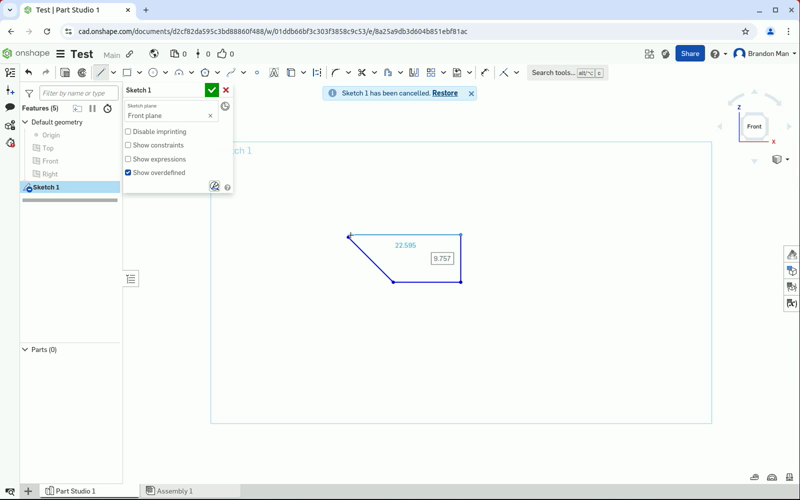
scroll(6)
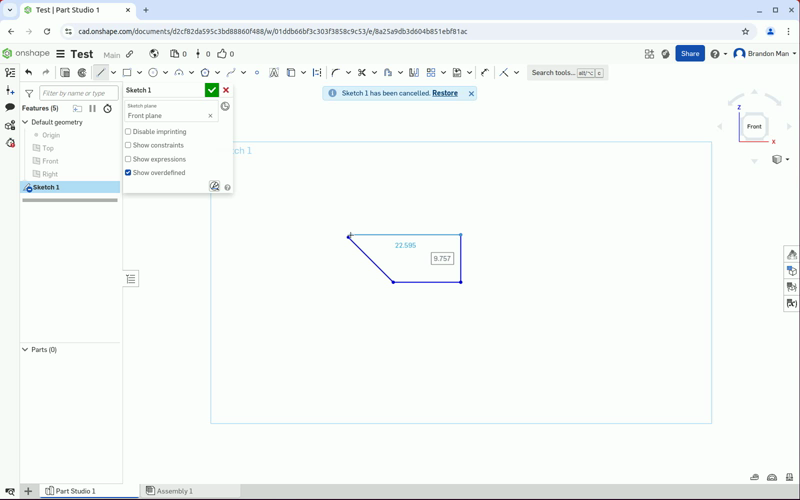
scroll(6)
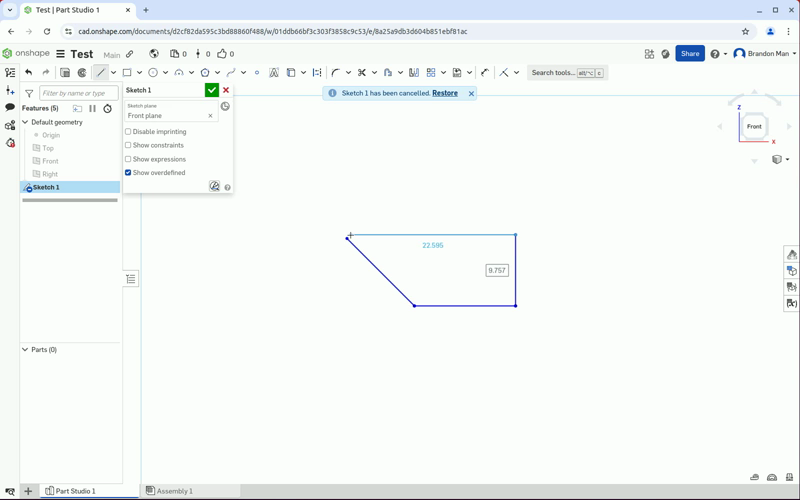
scroll(6)
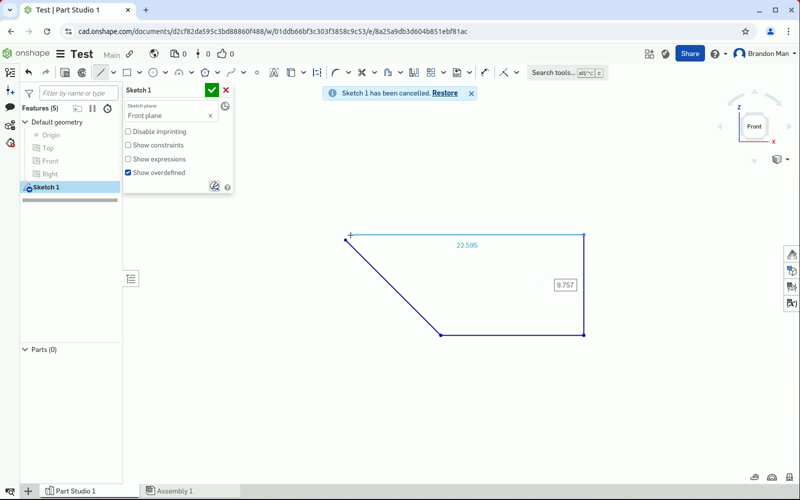
scroll(6)
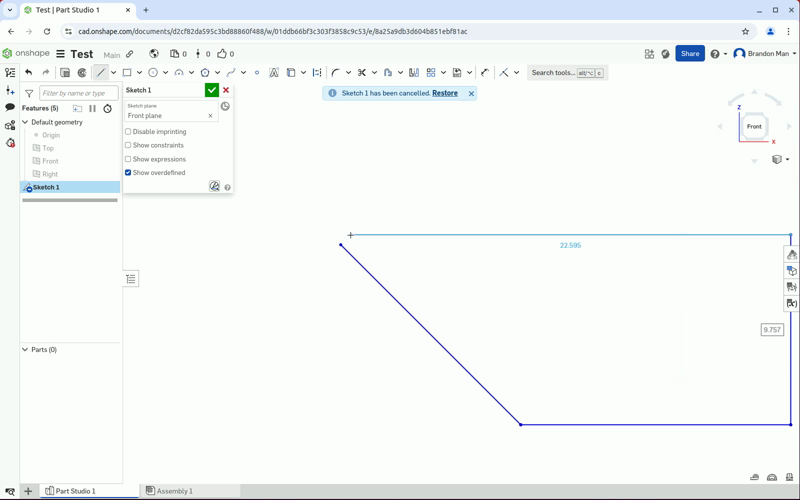
scroll(6)
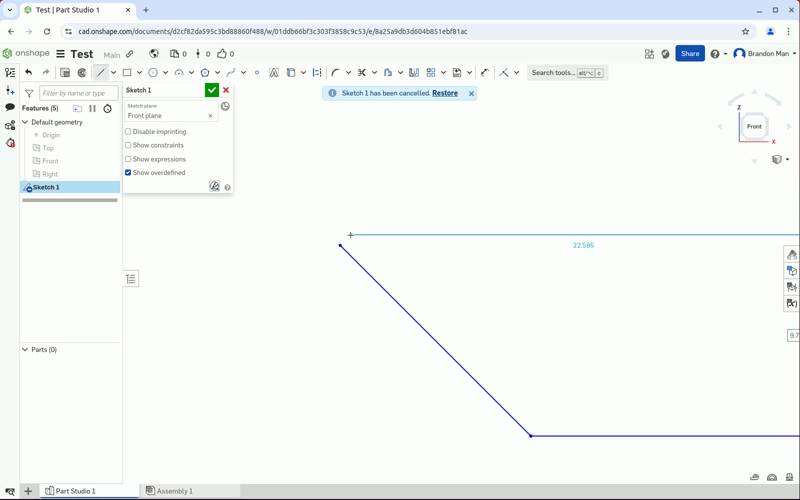
scroll(6)
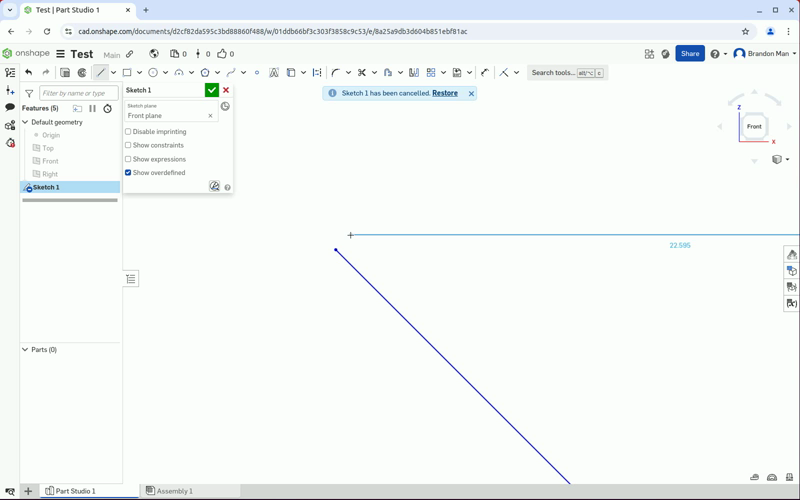
scroll(6)
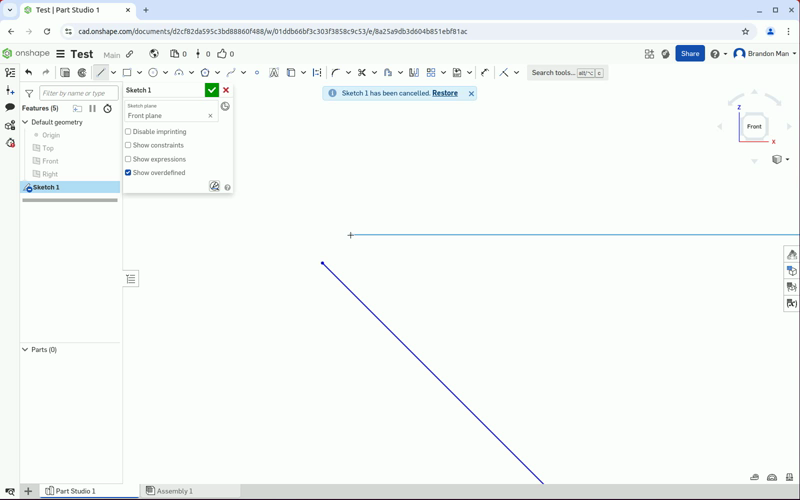
click(350, 234)
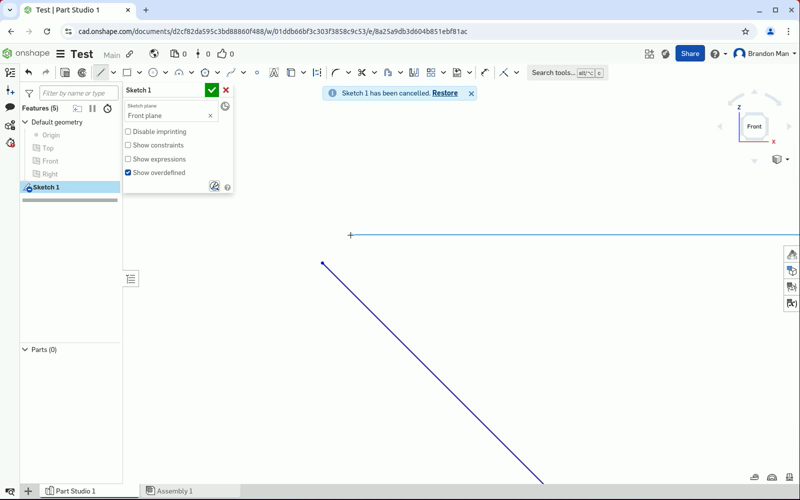
scroll(-6)
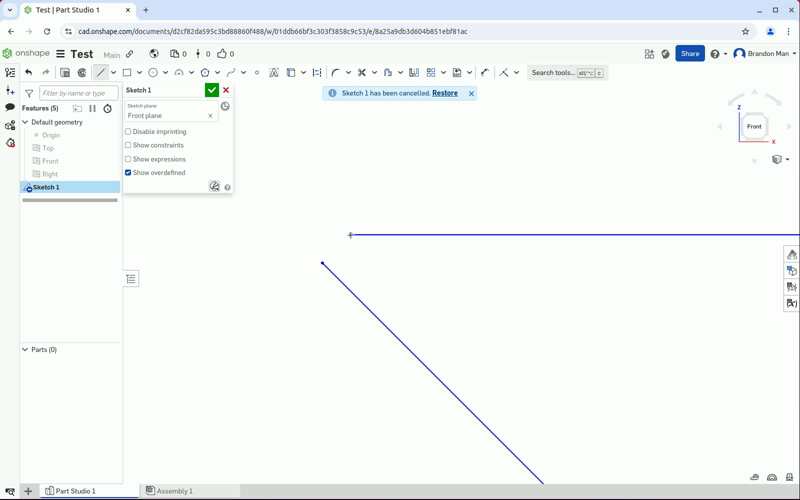
scroll(-6)
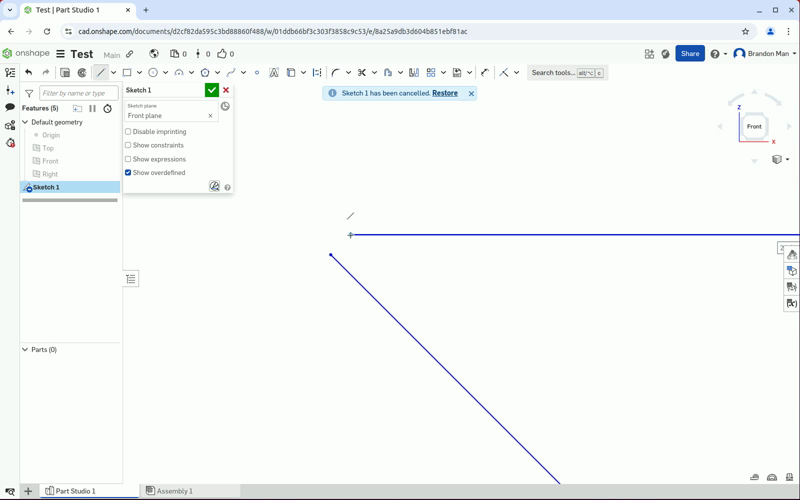
scroll(-6)
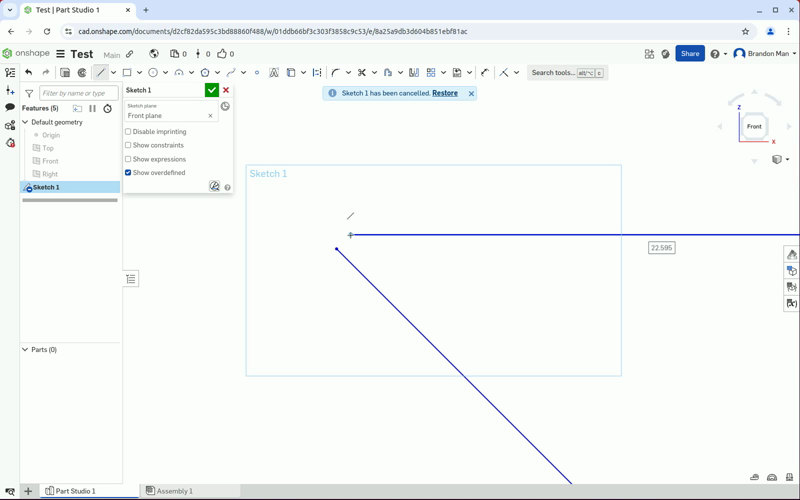
scroll(-6)
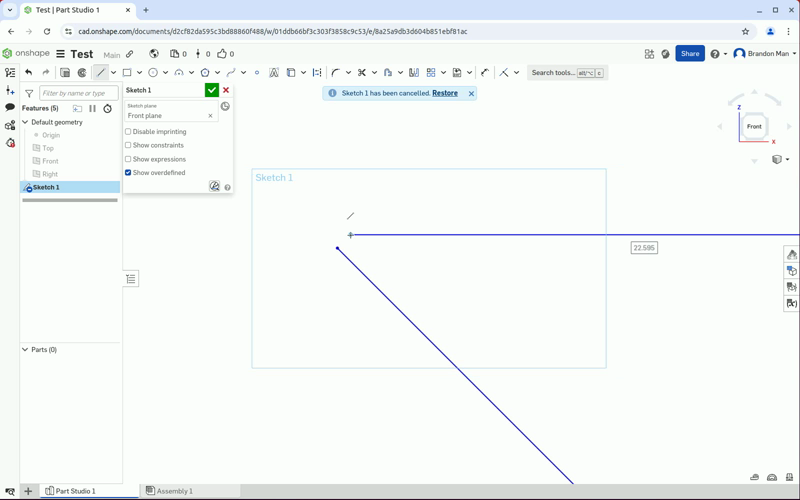
scroll(-6)
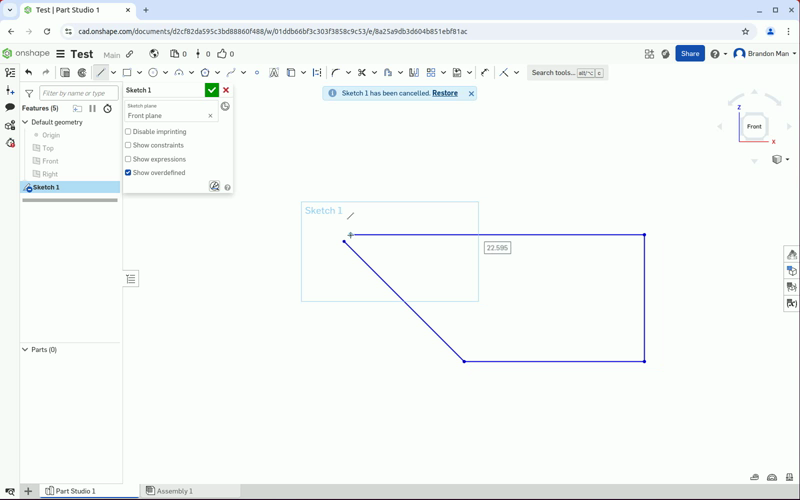
scroll(-6)
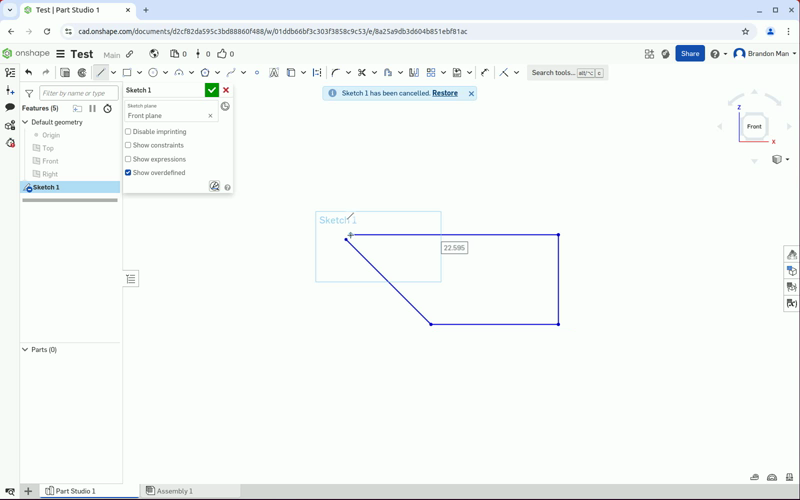
scroll(-6)
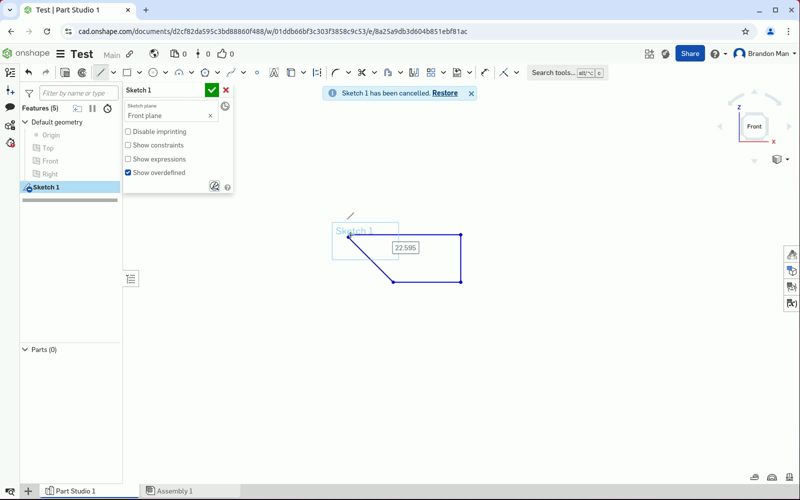
key_up(shift)
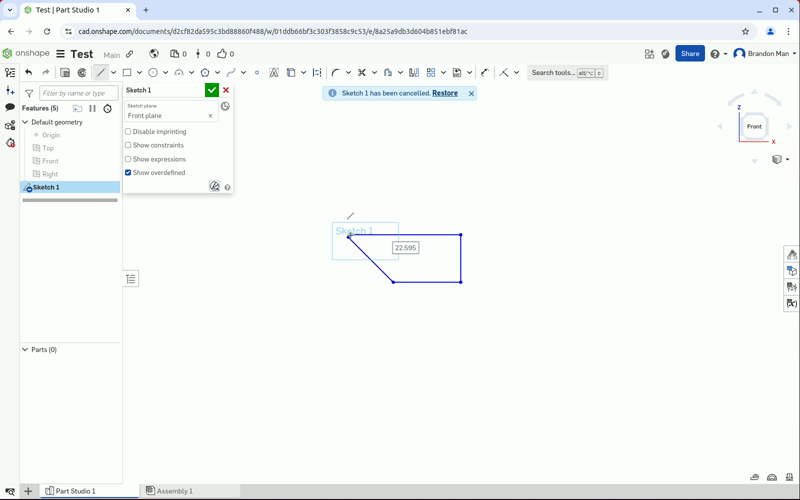
mouse_move(380, 234)
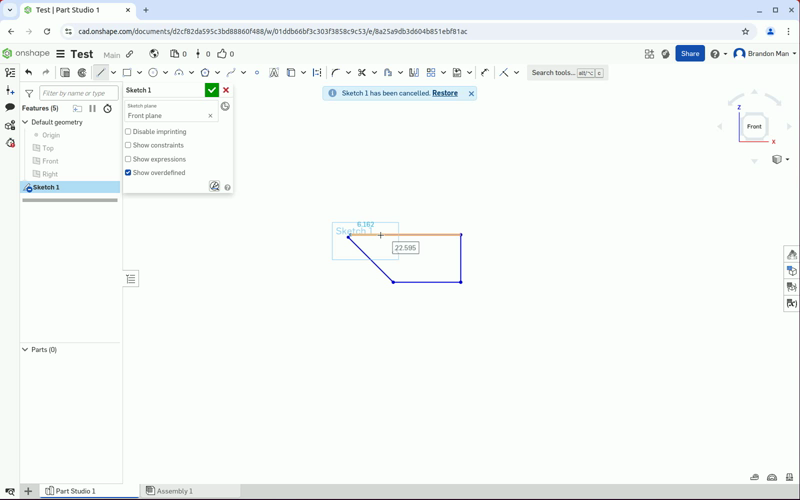
key_down(shift)
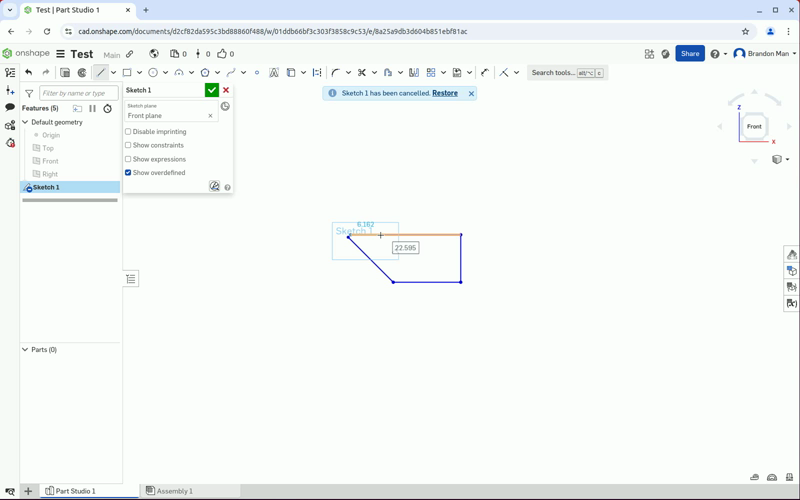
mouse_move(348, 237)
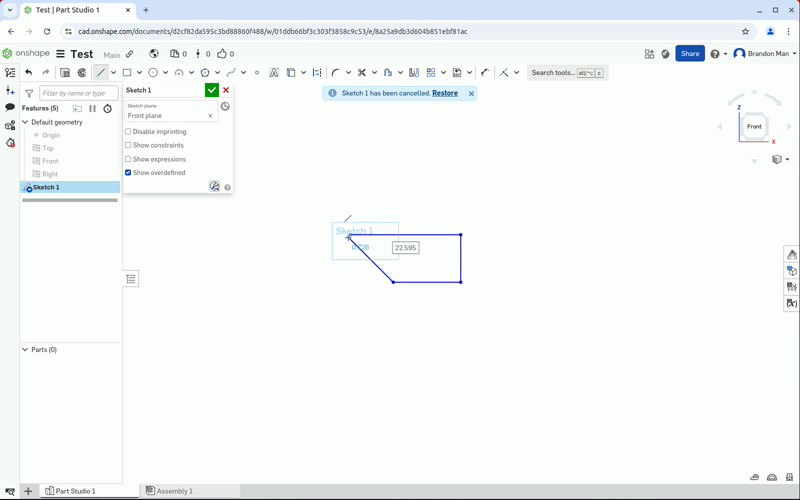
scroll(6)
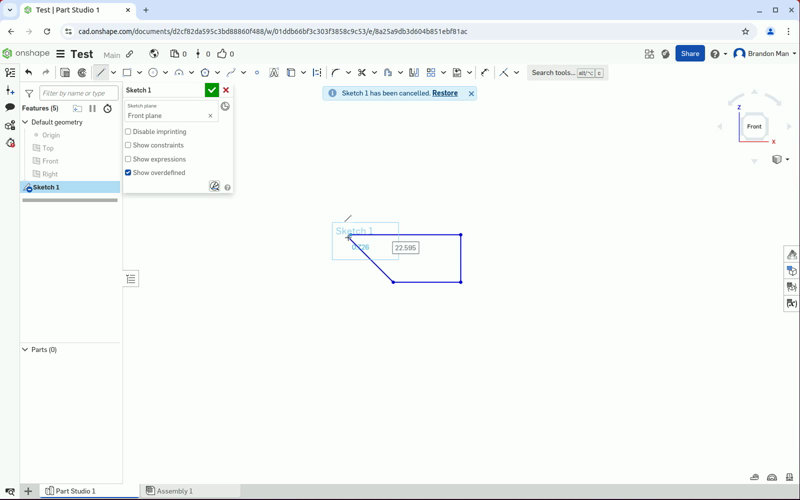
scroll(6)
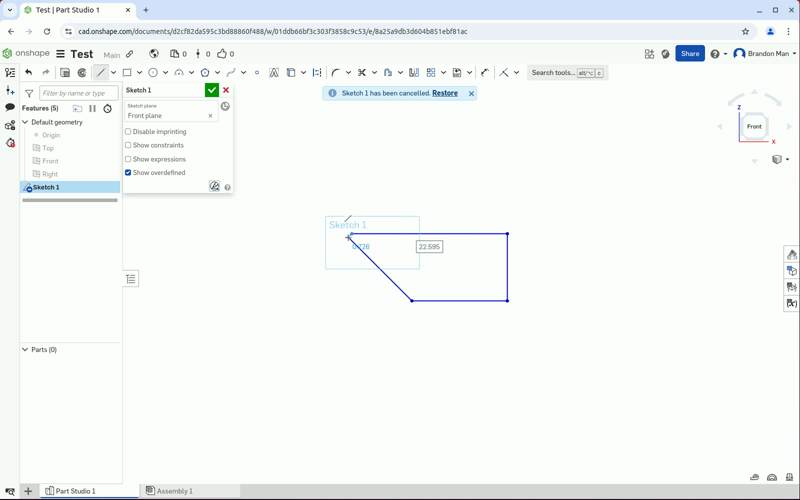
scroll(6)
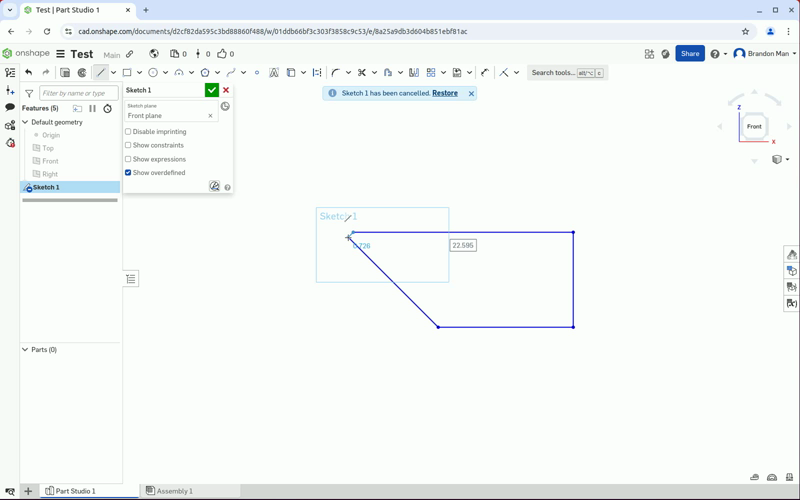
scroll(6)
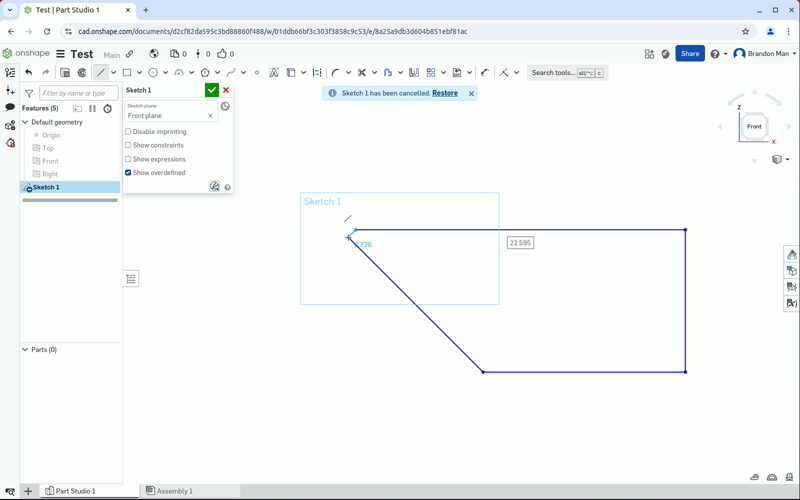
scroll(6)
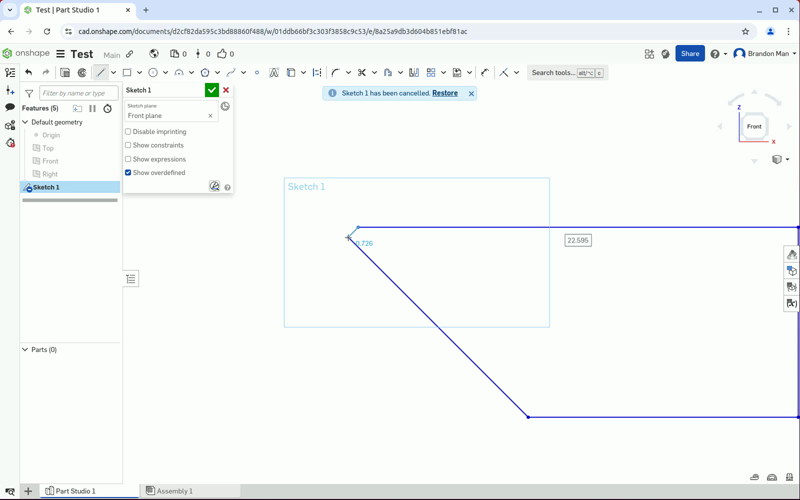
scroll(6)
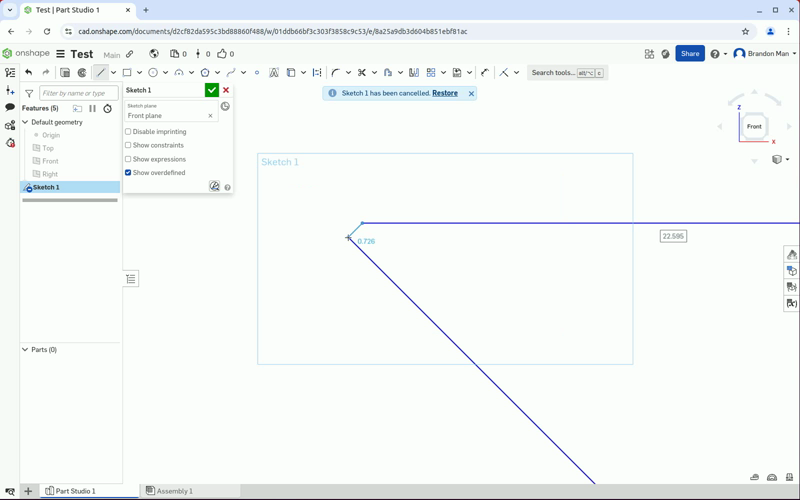
scroll(6)
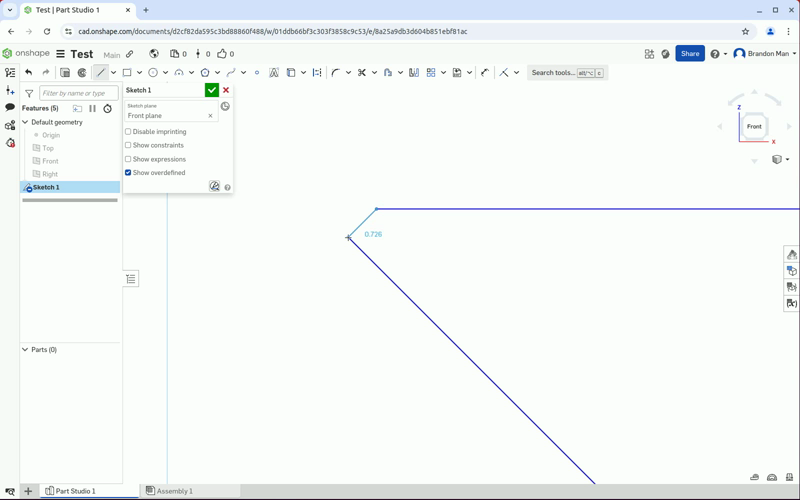
key_up(shift)
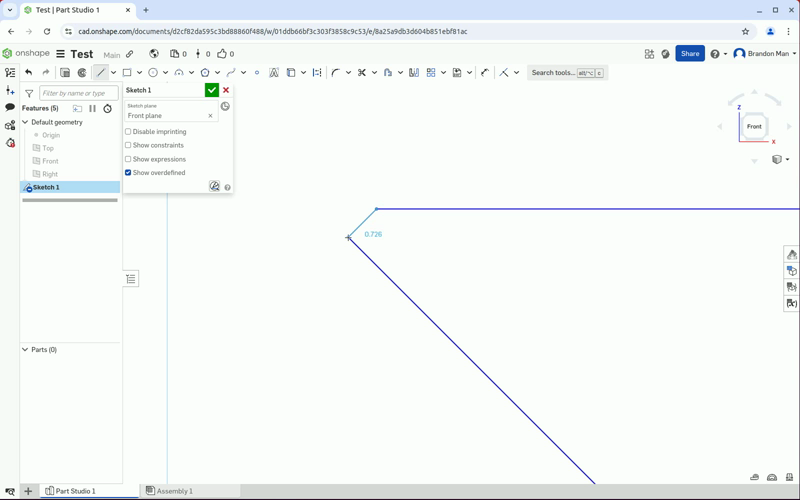
click(348, 237)
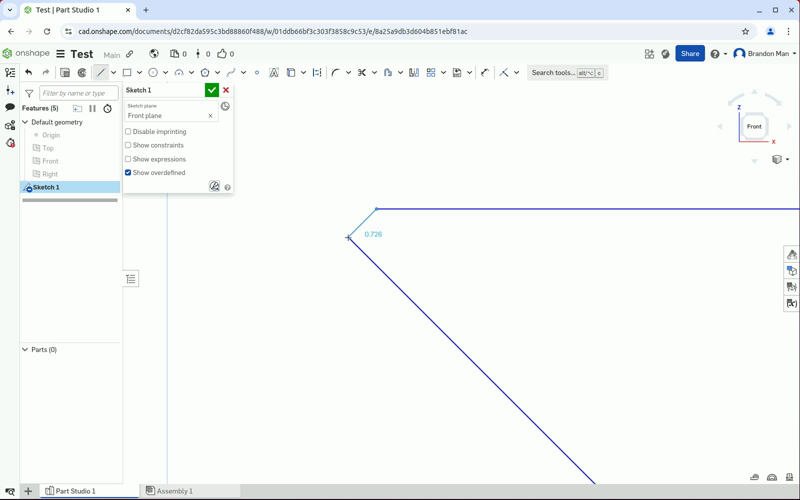
scroll(-6)
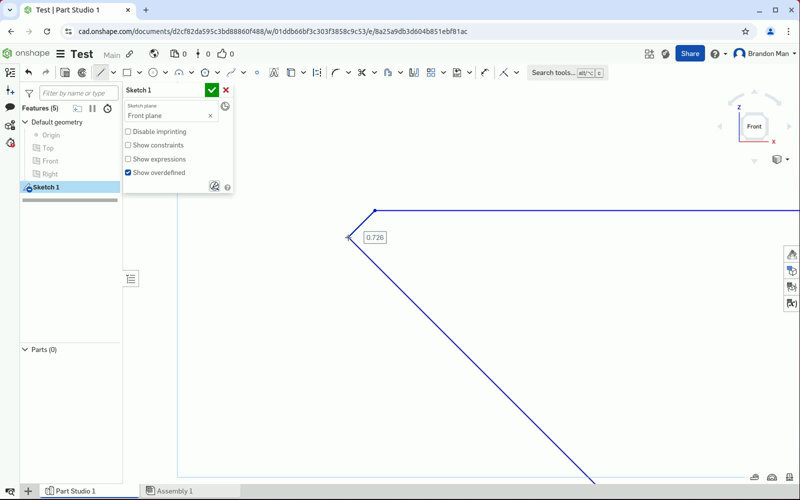
scroll(-6)
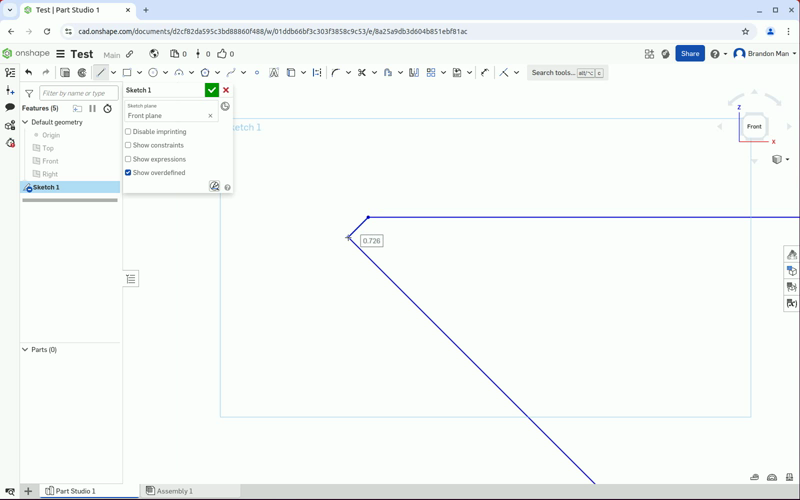
scroll(-6)
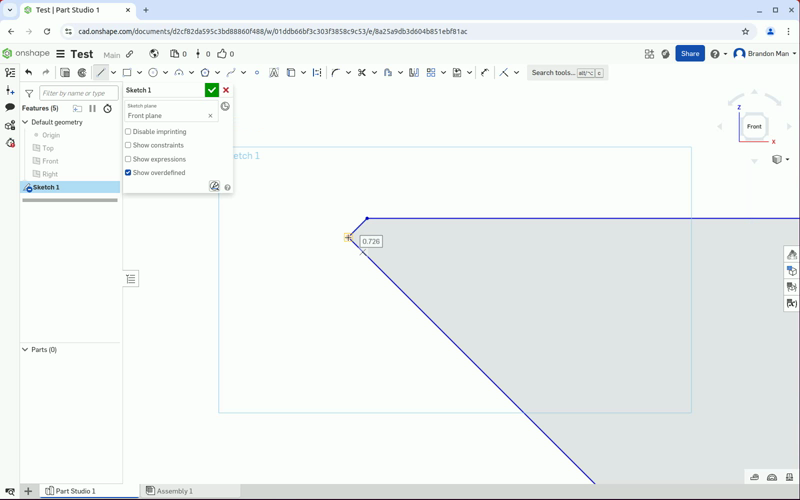
scroll(-6)
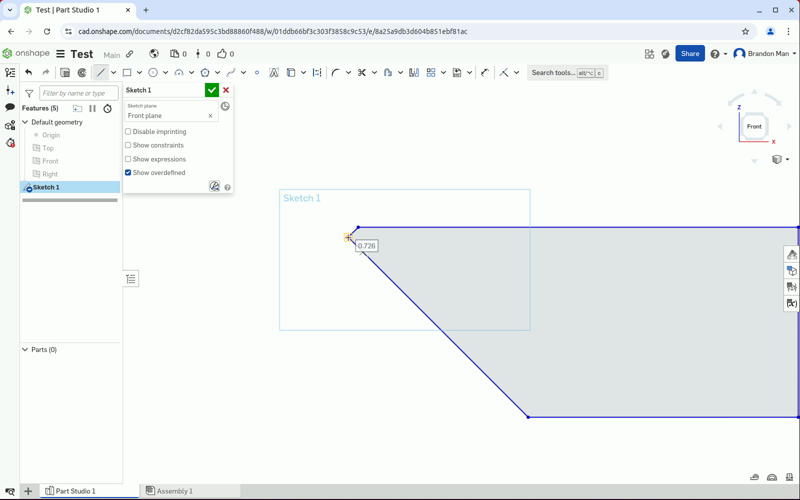
scroll(-6)
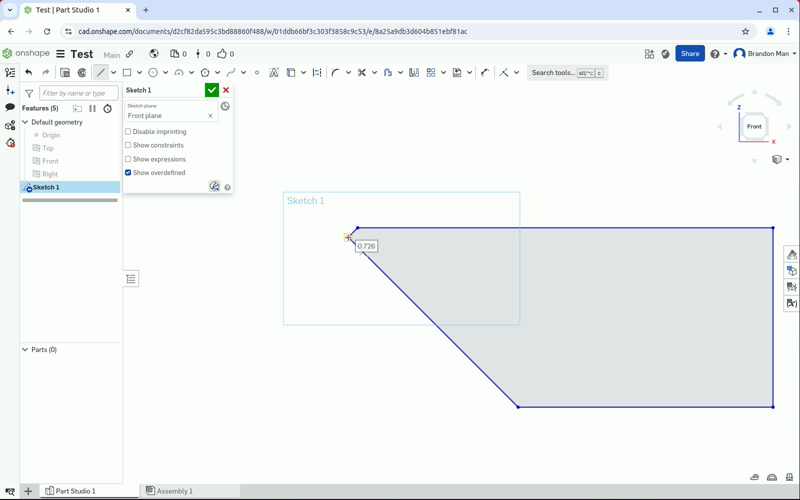
scroll(-6)
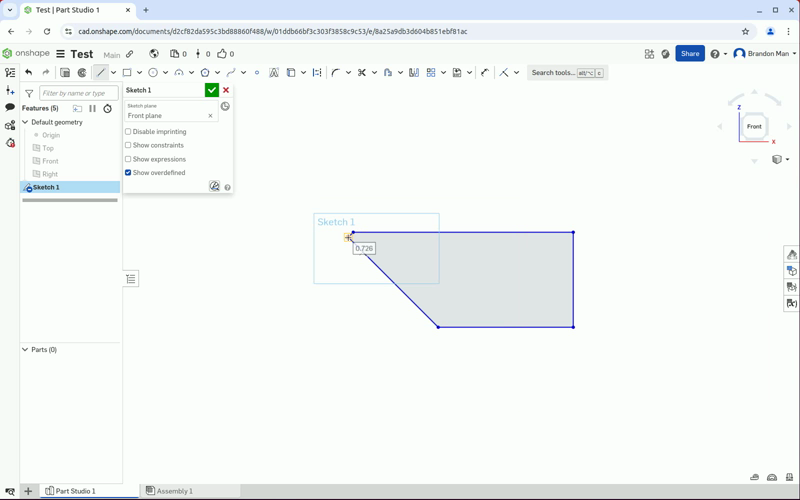
scroll(-6)
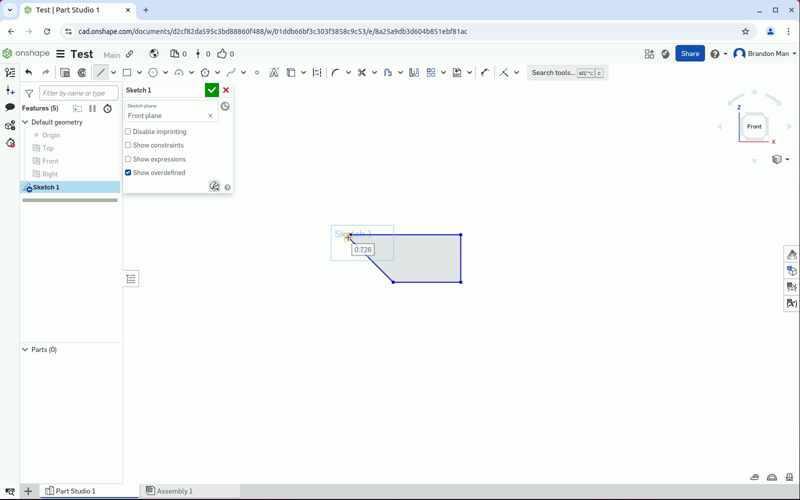
key(esc)
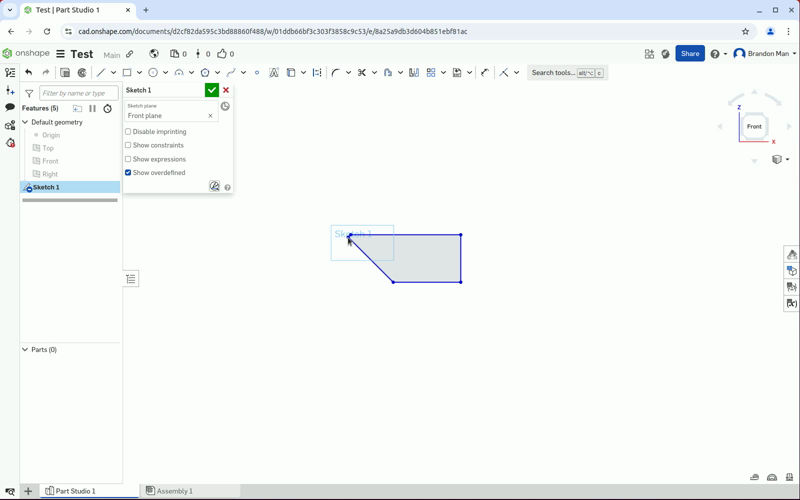
mouse_move(455, 244)
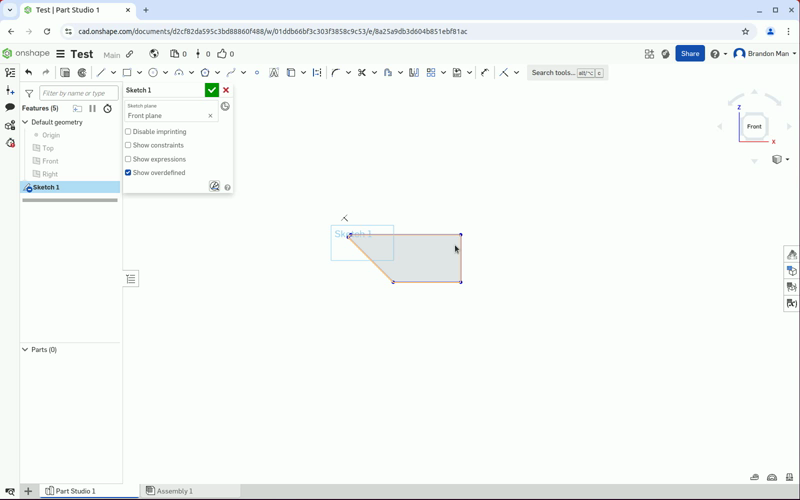
click(455, 244)
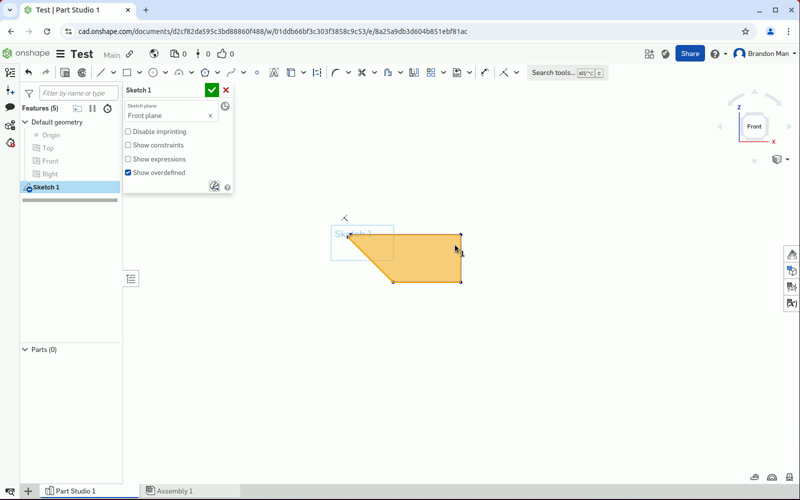
mouse_move(73, 352)
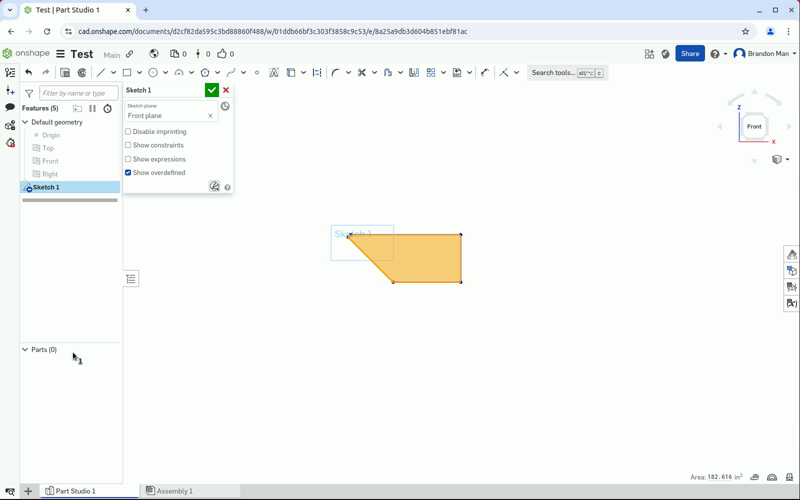
key(shift+y)
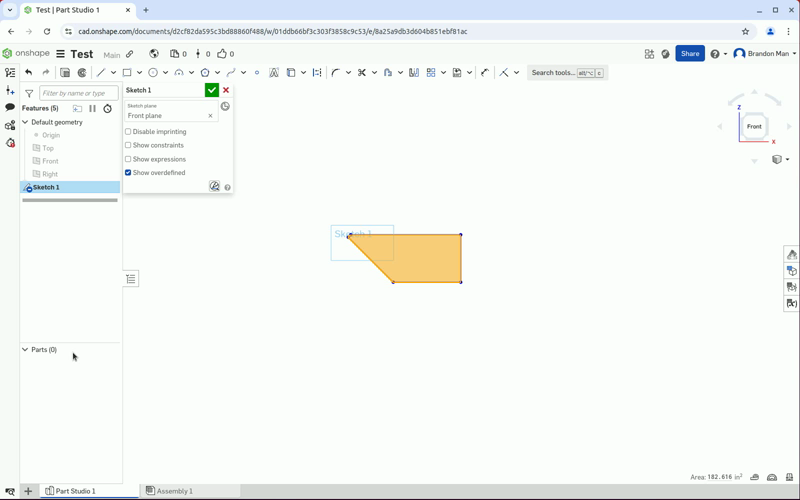
key(shift+e)
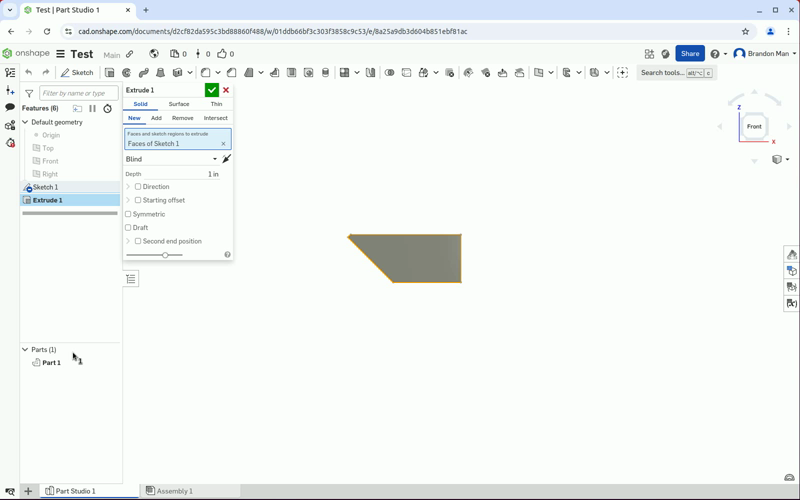
mouse_move(143, 106)
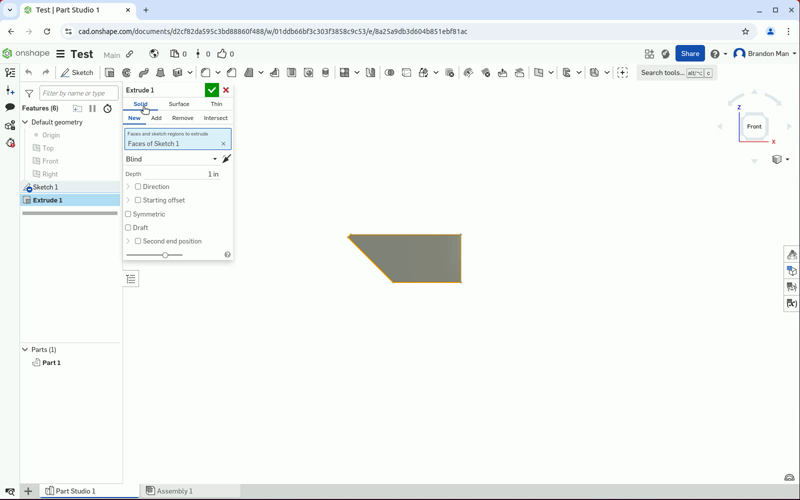
click(143, 106)
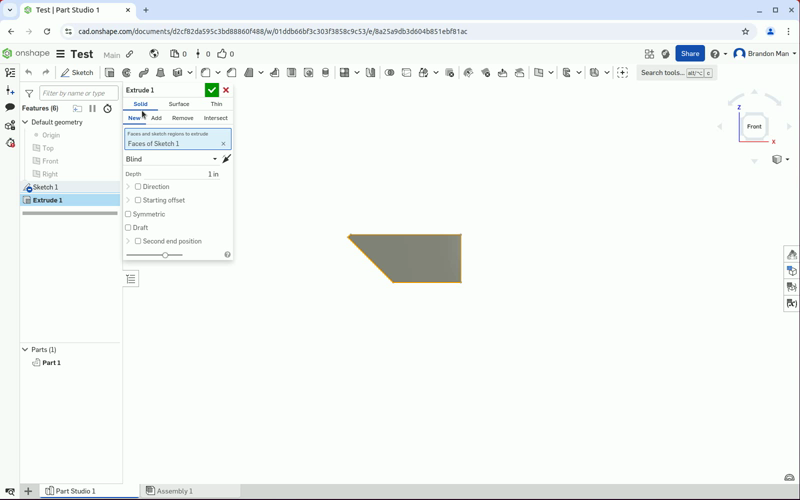
mouse_move(137, 120)
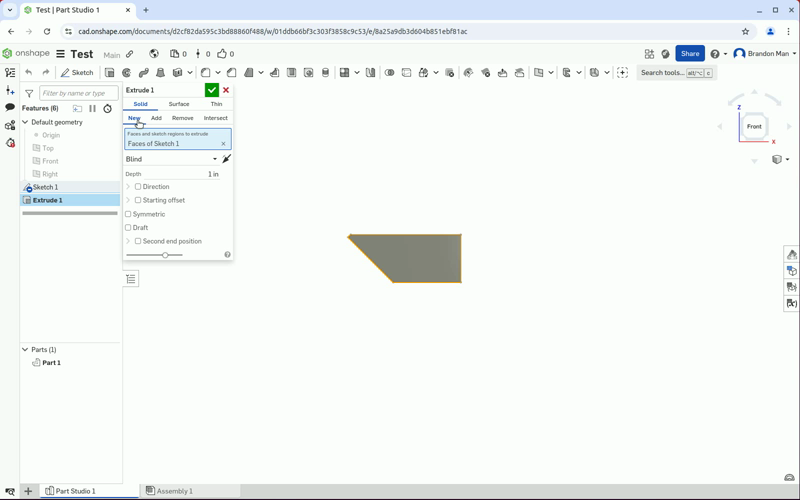
click(137, 120)
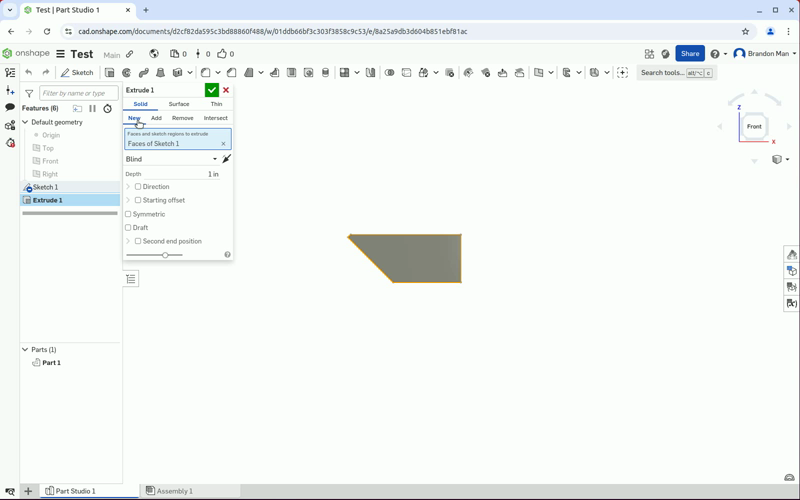
key(tab, 4)
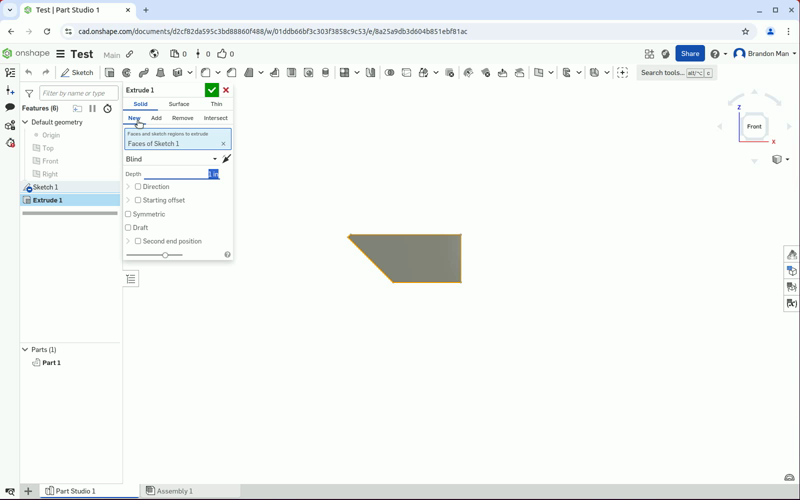
text(0.241)
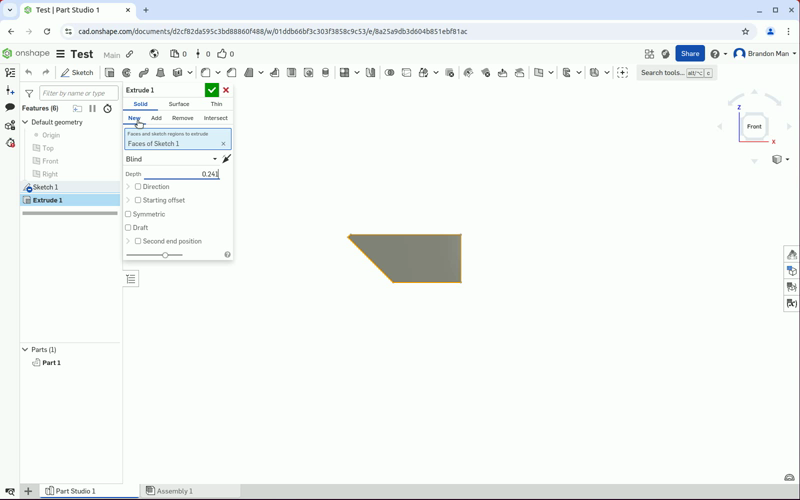
key(enter)
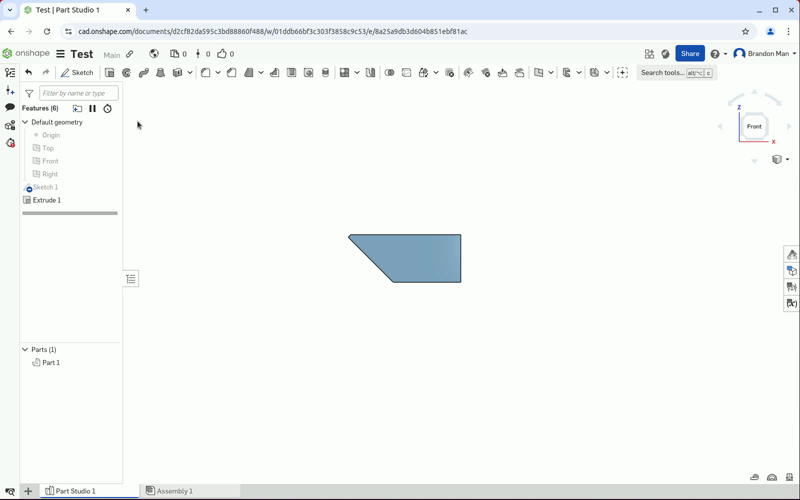
key(shift+h)
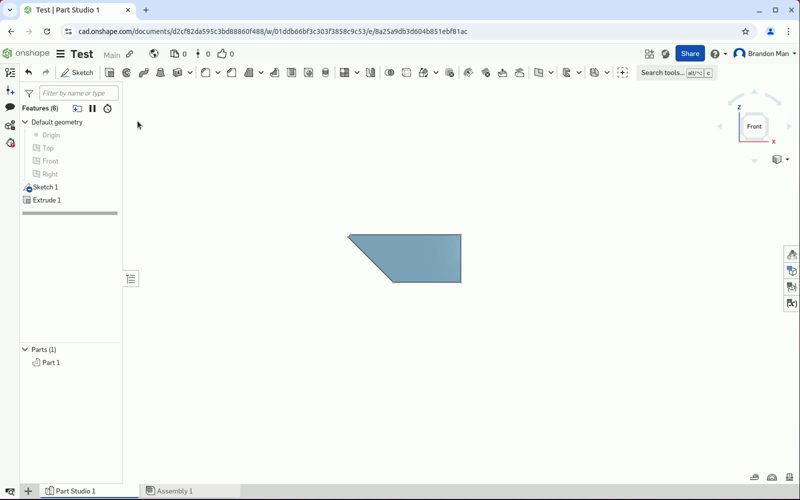
key(shift+h)
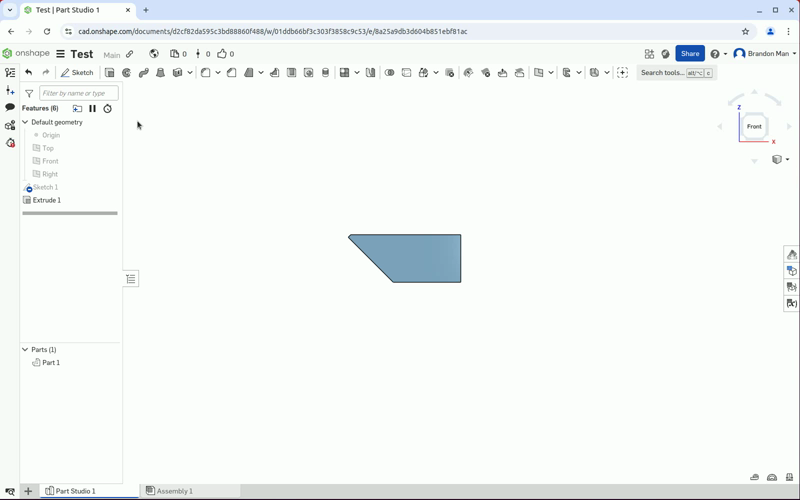
mouse_move(73, 189)
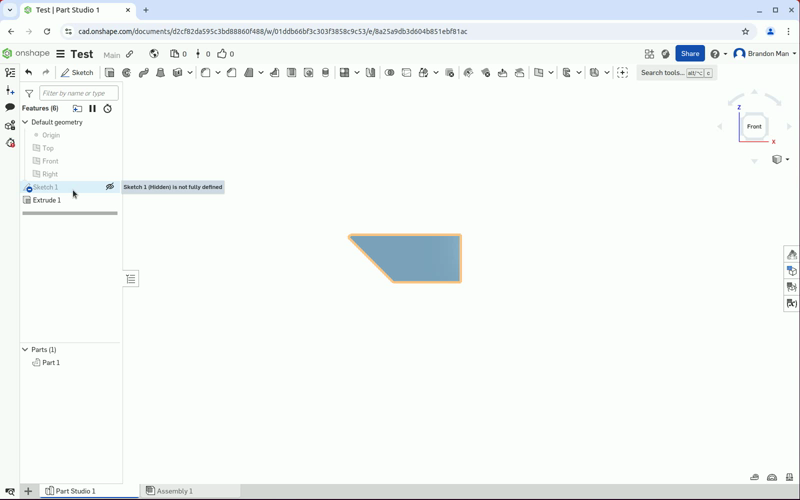
click(73, 189)
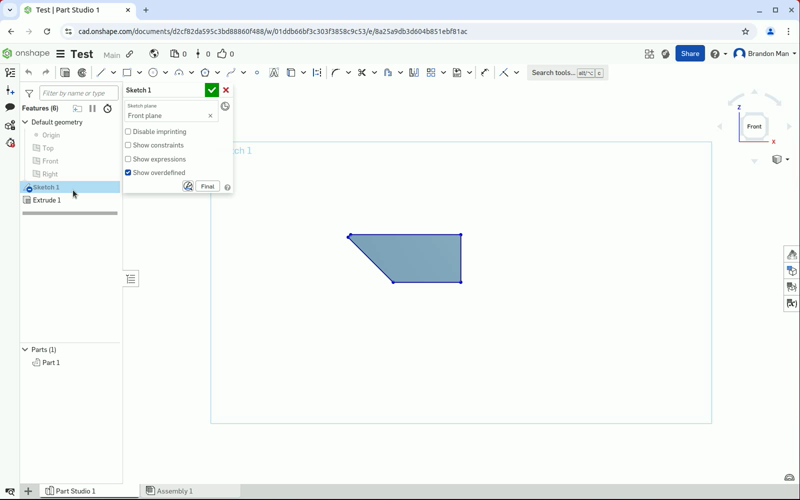
mouse_move(229, 92)
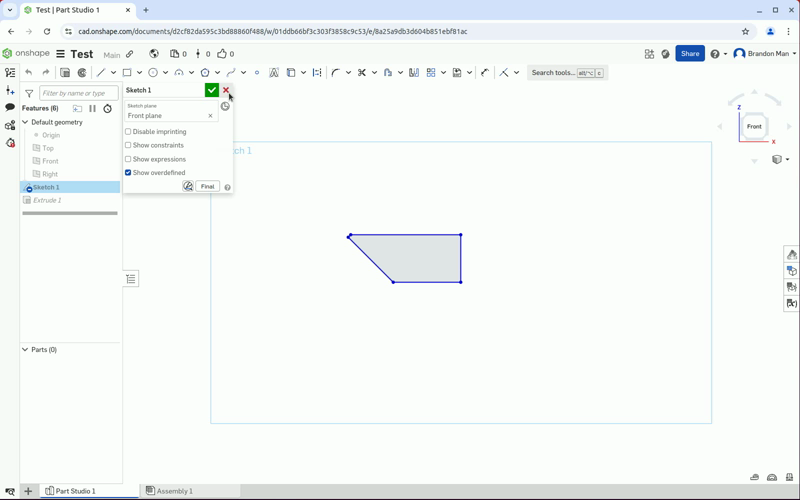
click(229, 92)
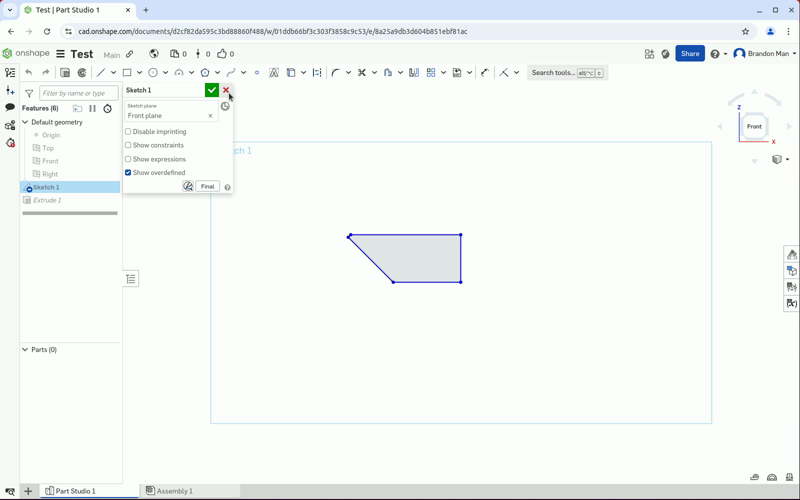
key(shift+s)
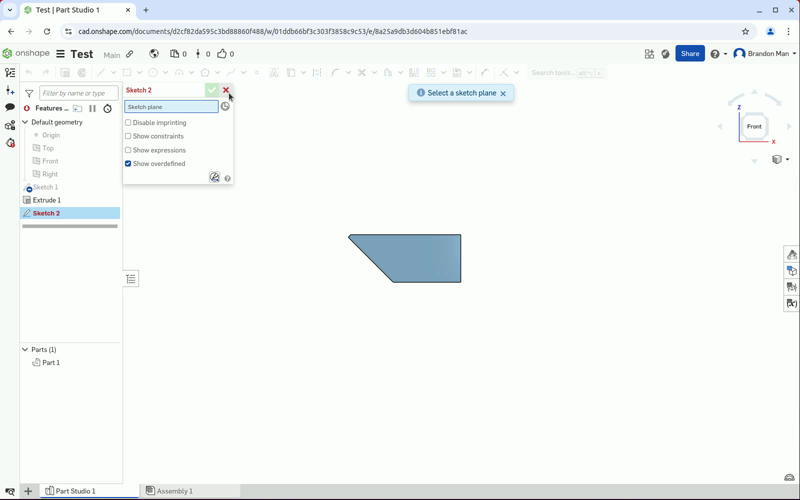
mouse_move(73, 163)
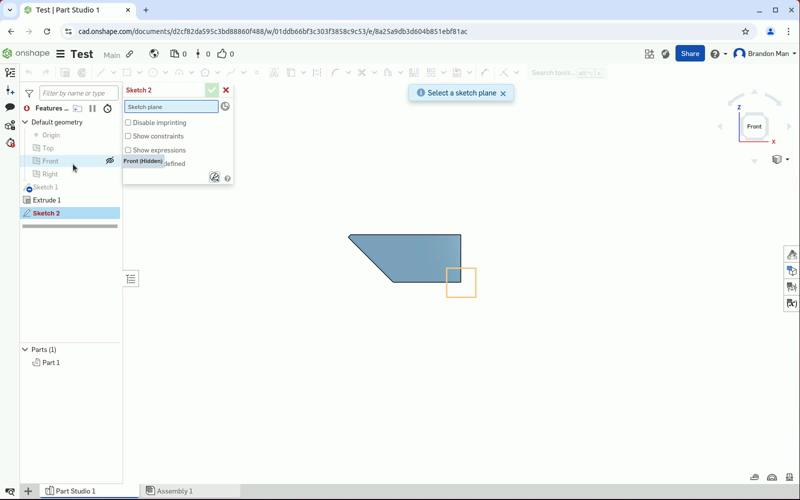
click(73, 163)
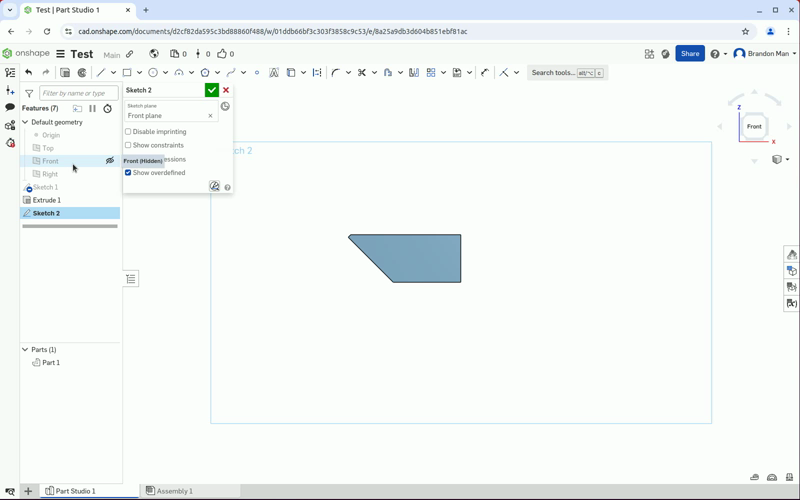
mouse_move(73, 352)
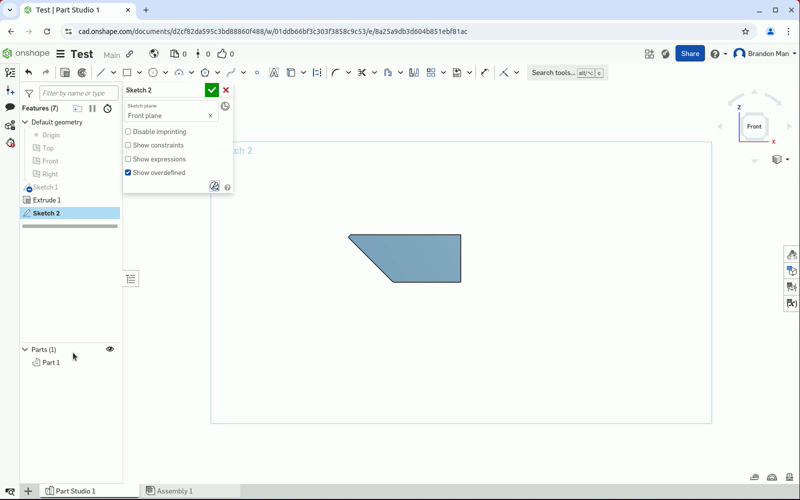
key(y)
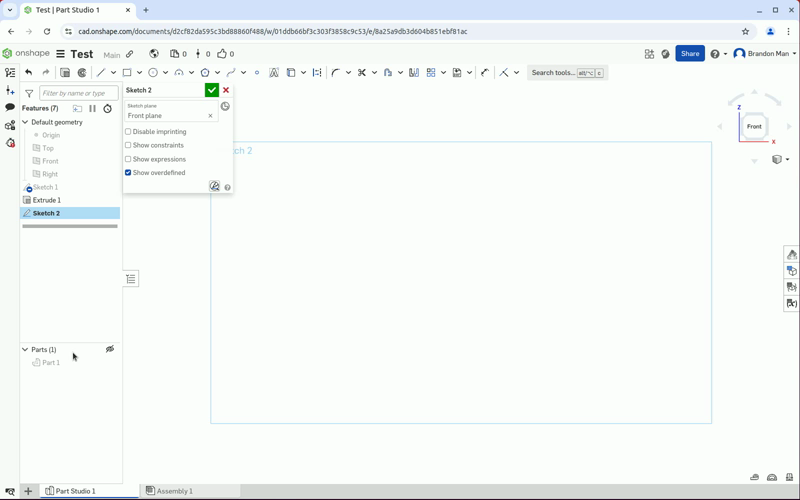
key(l)
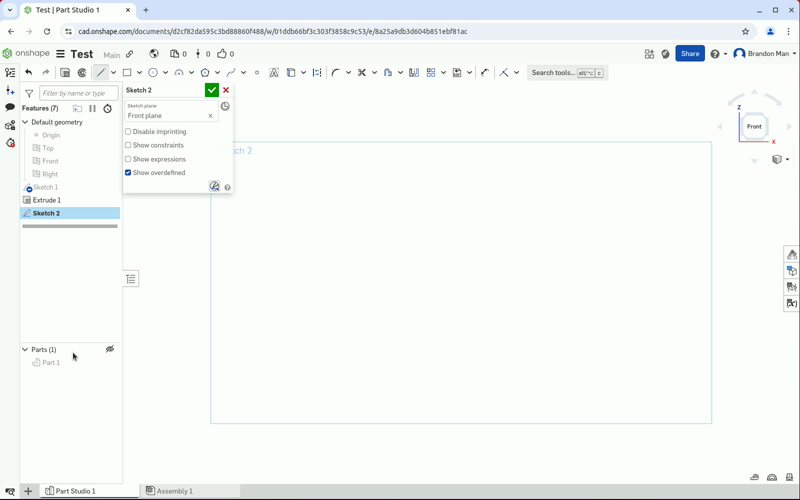
key_down(shift)
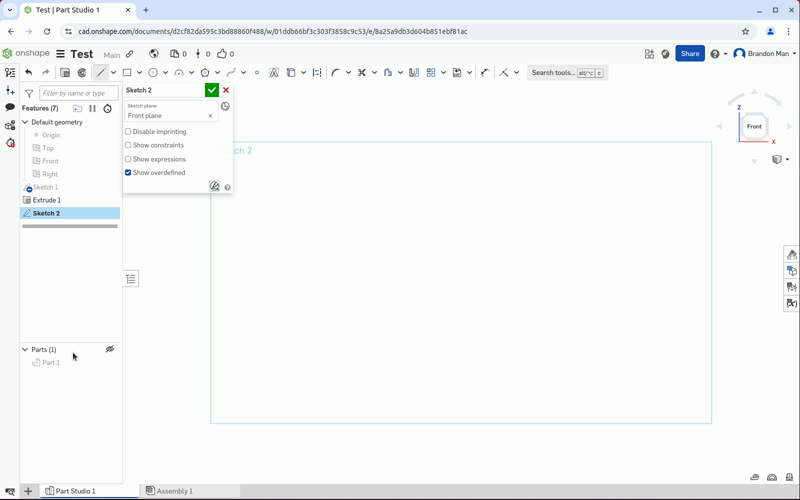
mouse_move(460, 282)
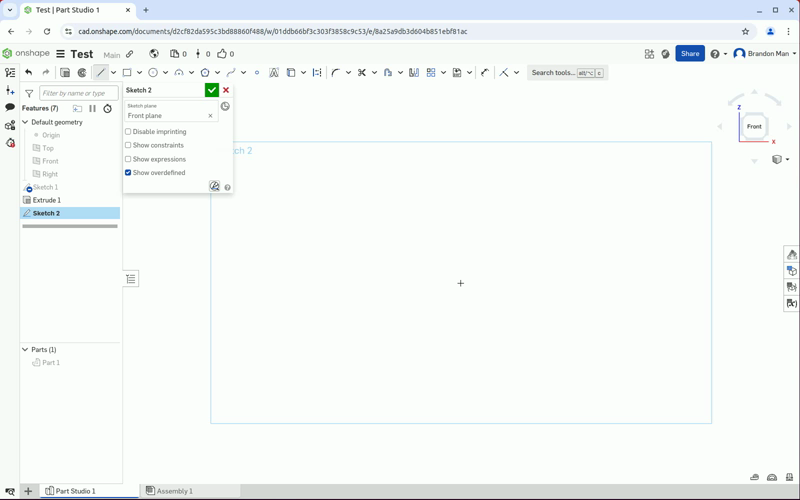
click(460, 282)
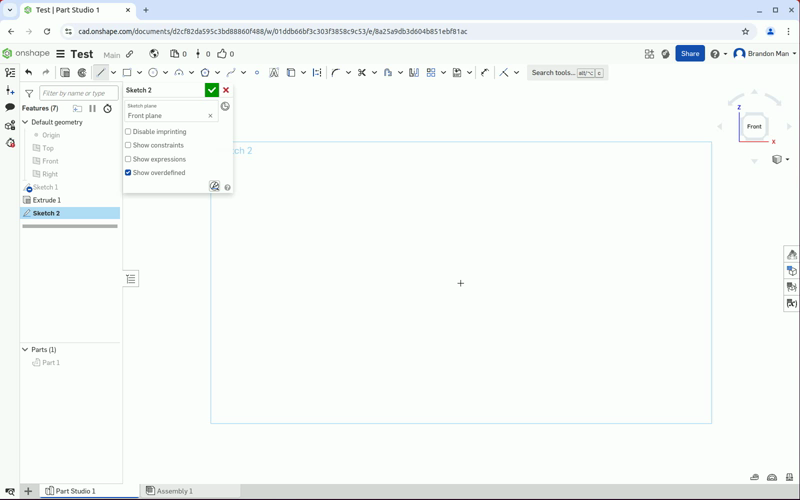
key_up(shift)
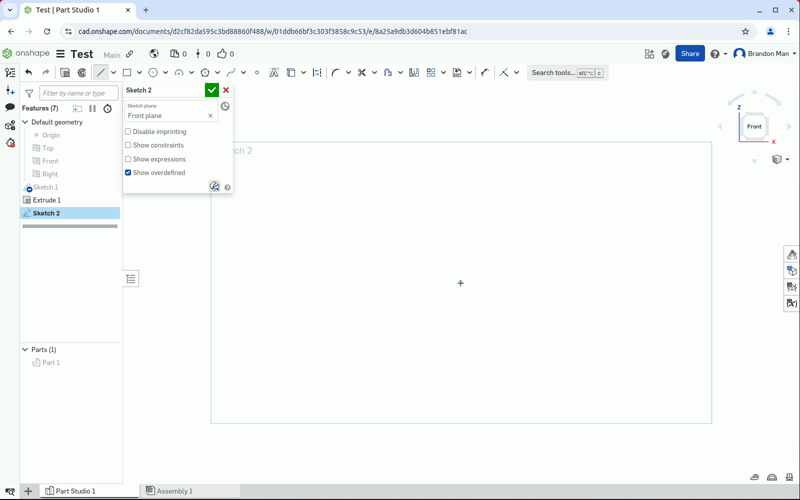
key_down(shift)
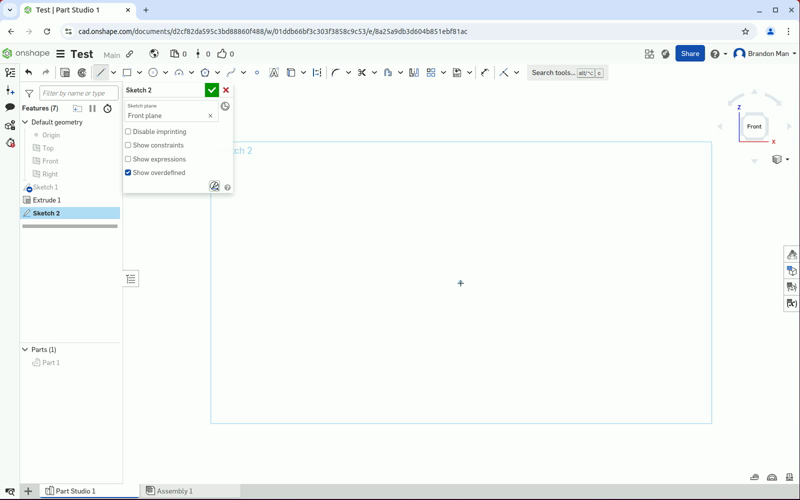
mouse_move(528, 282)
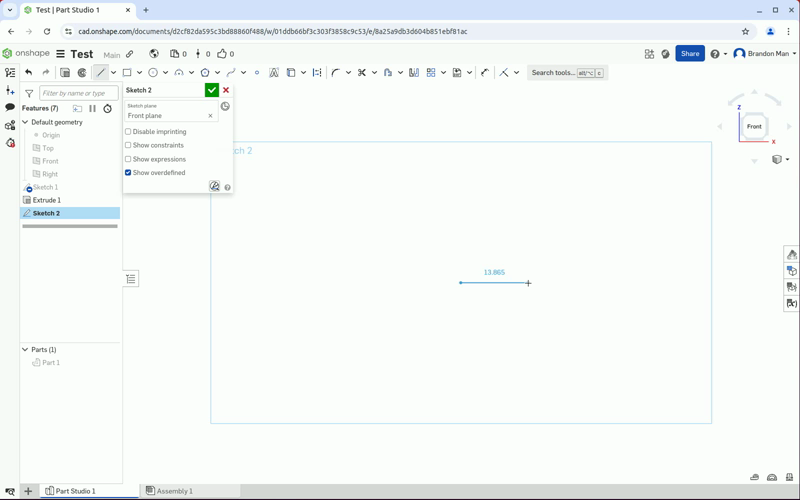
click(528, 282)
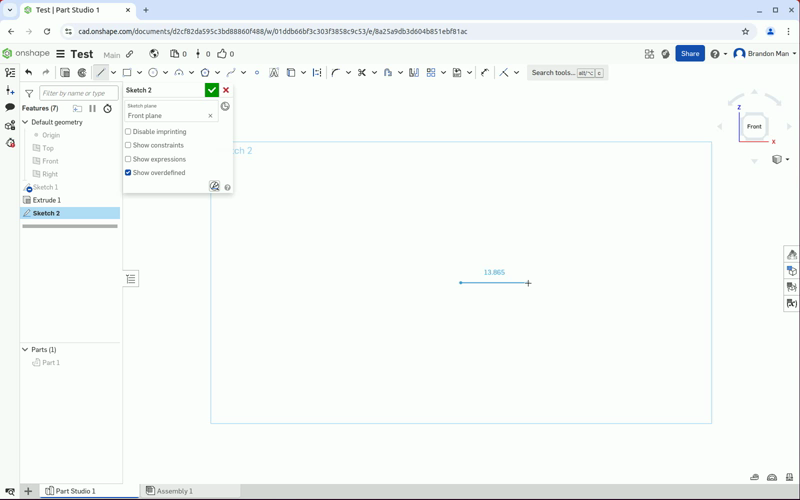
key_up(shift)
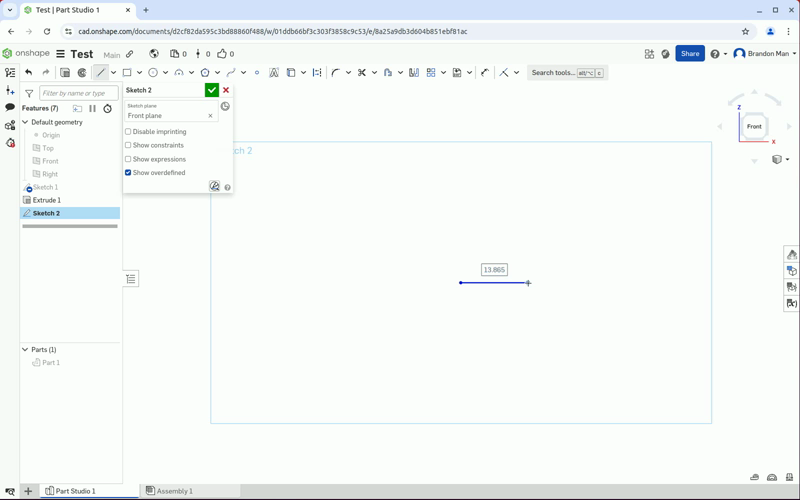
key_down(shift)
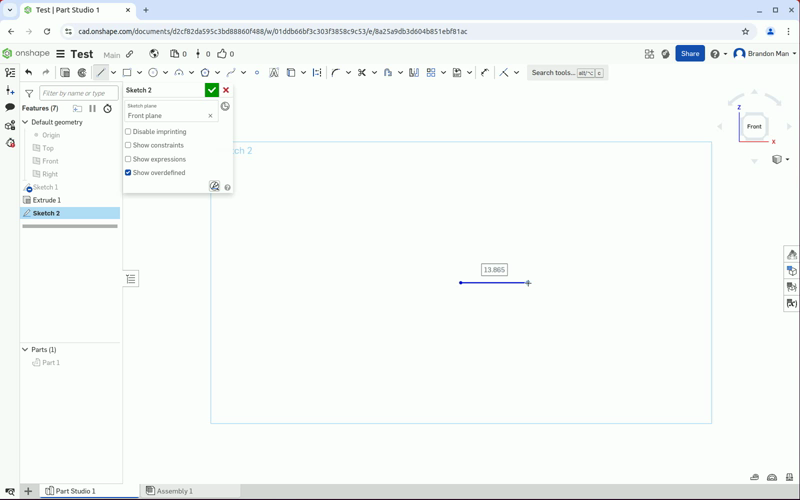
mouse_move(573, 237)
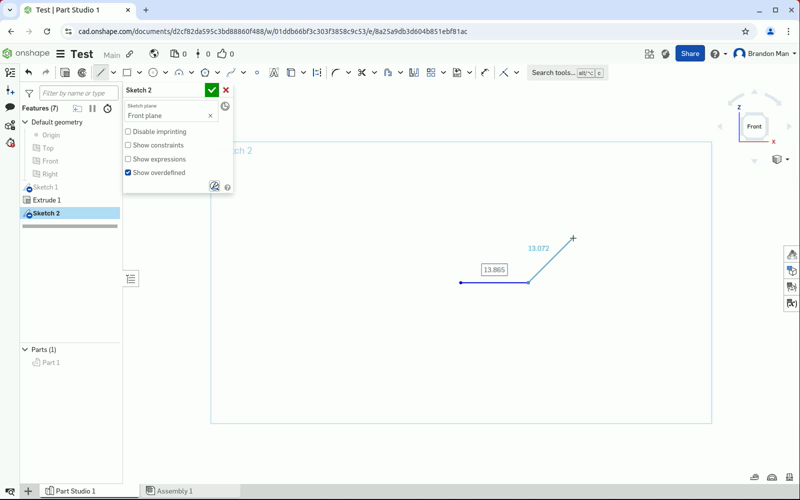
click(573, 237)
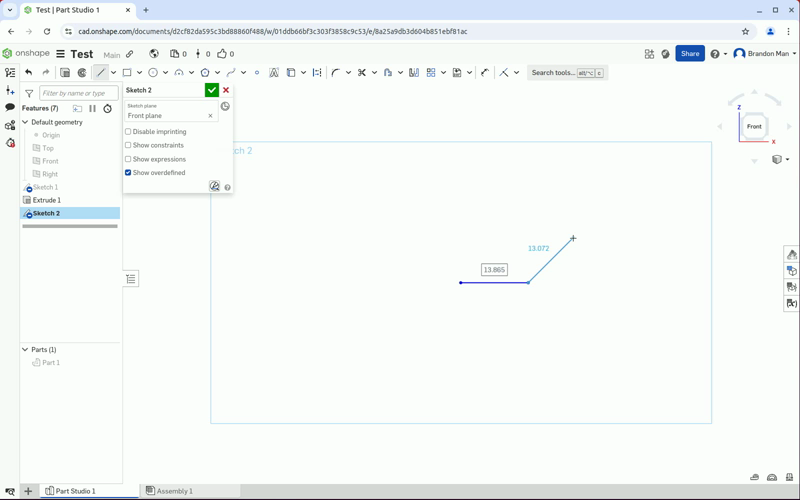
key_up(shift)
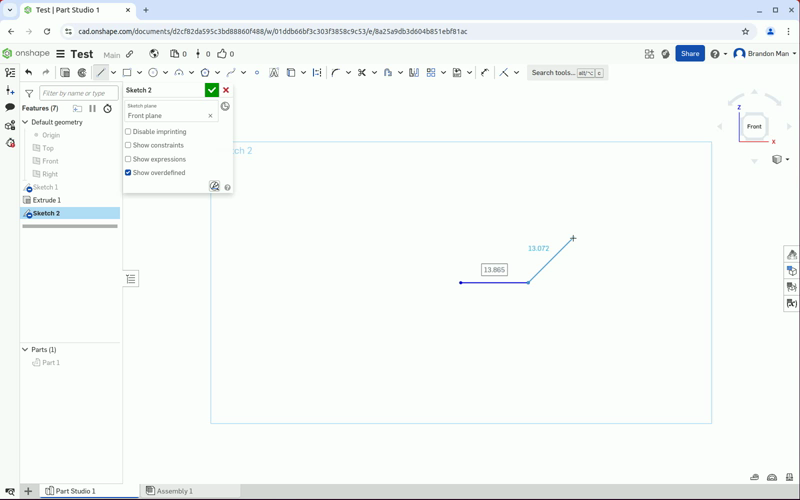
key_down(shift)
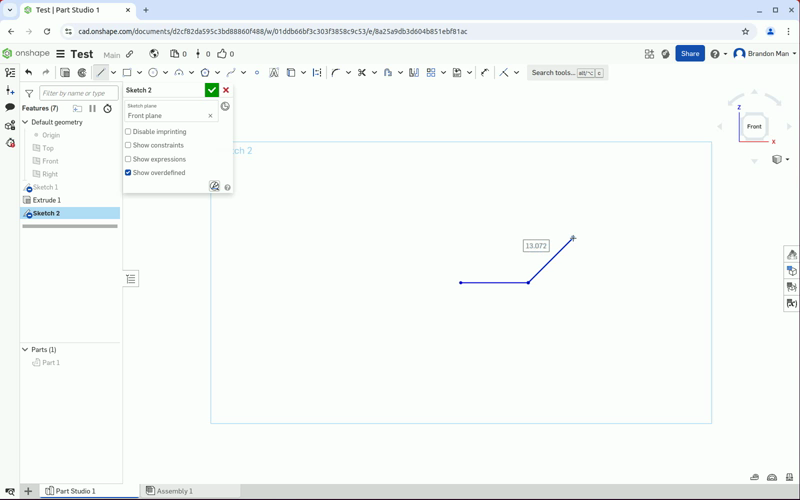
mouse_move(589, 237)
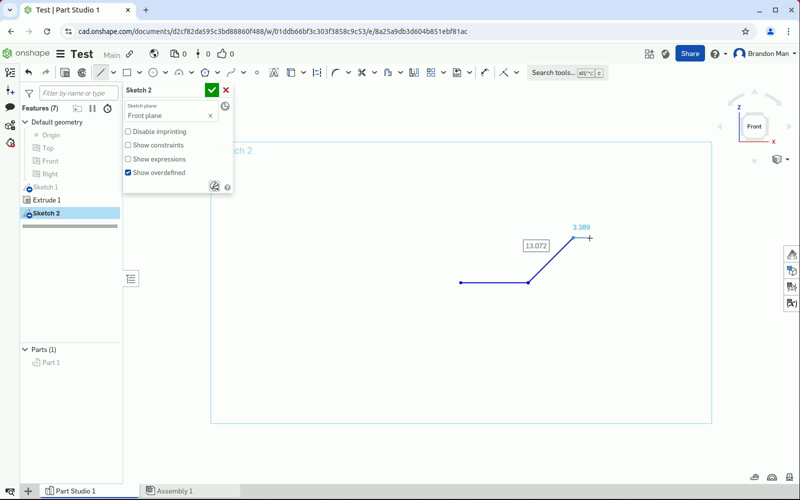
mouse_move(570, 234)
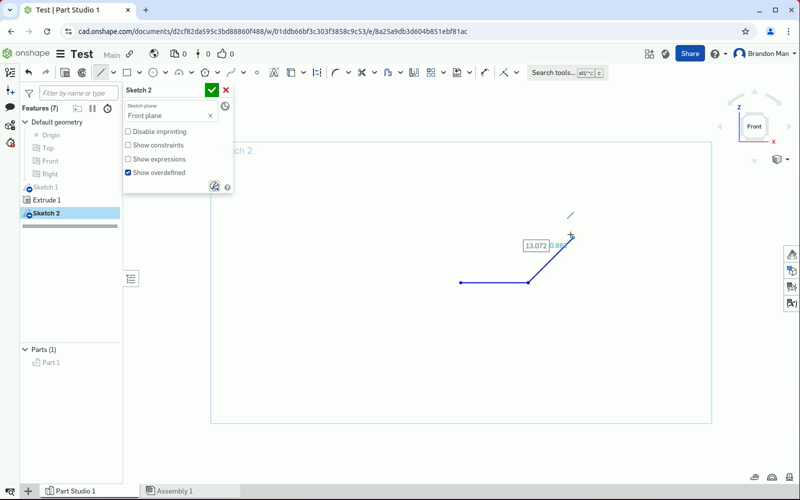
scroll(6)
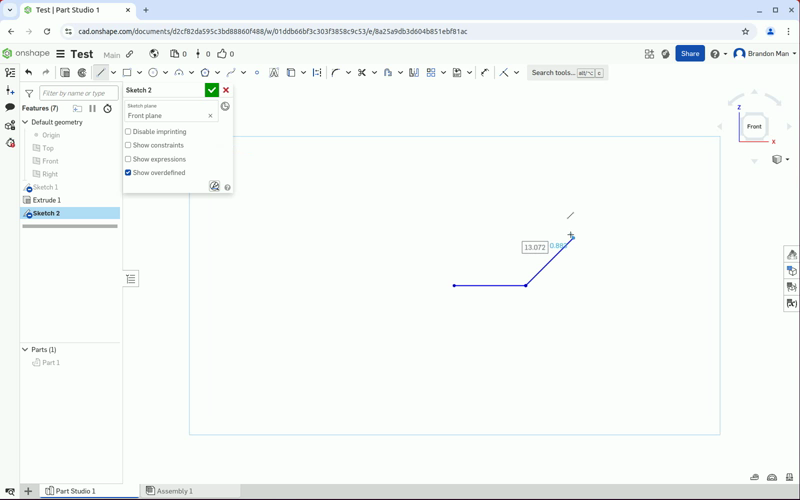
scroll(6)
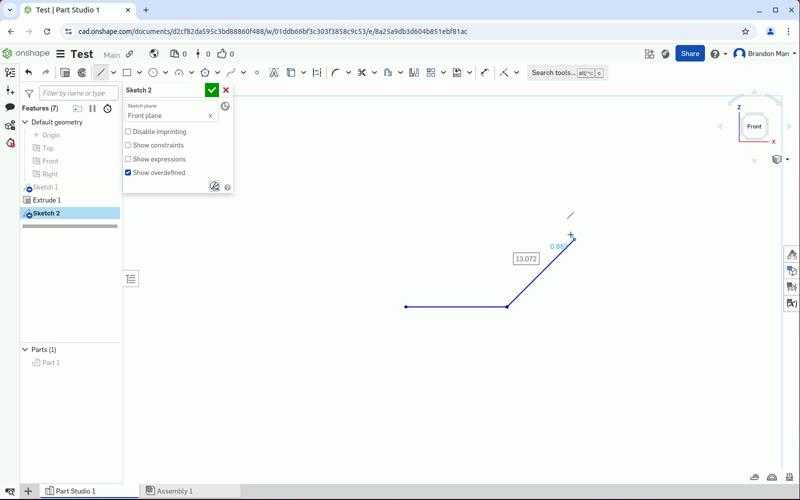
scroll(6)
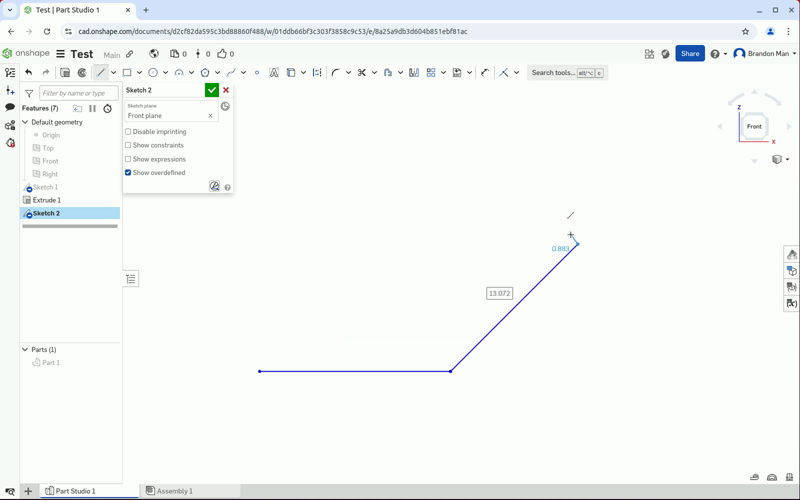
scroll(6)
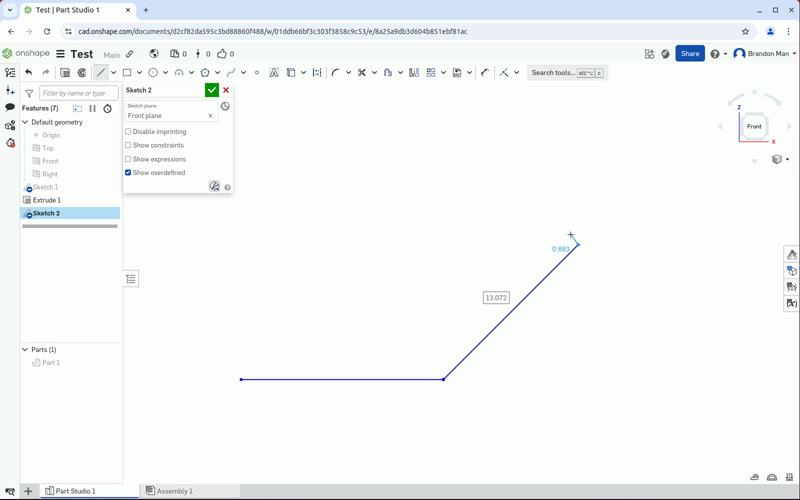
scroll(6)
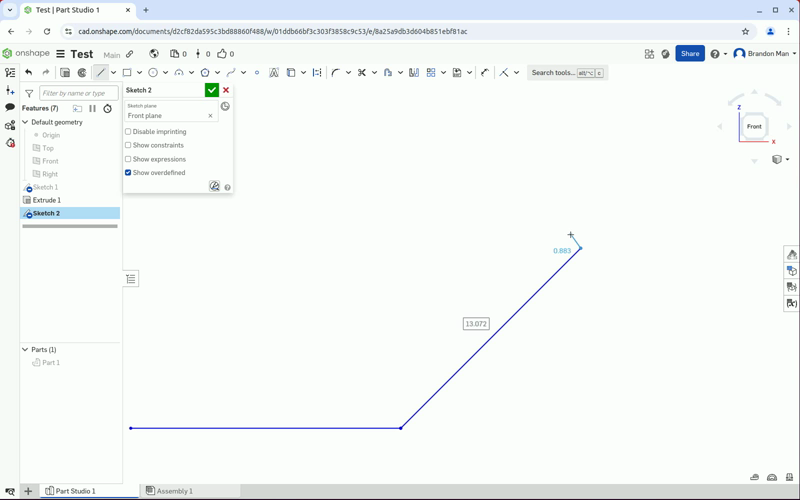
scroll(6)
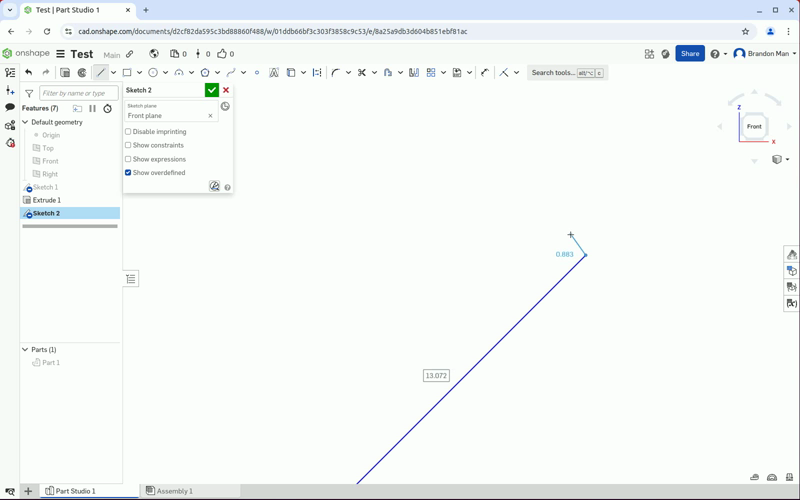
scroll(6)
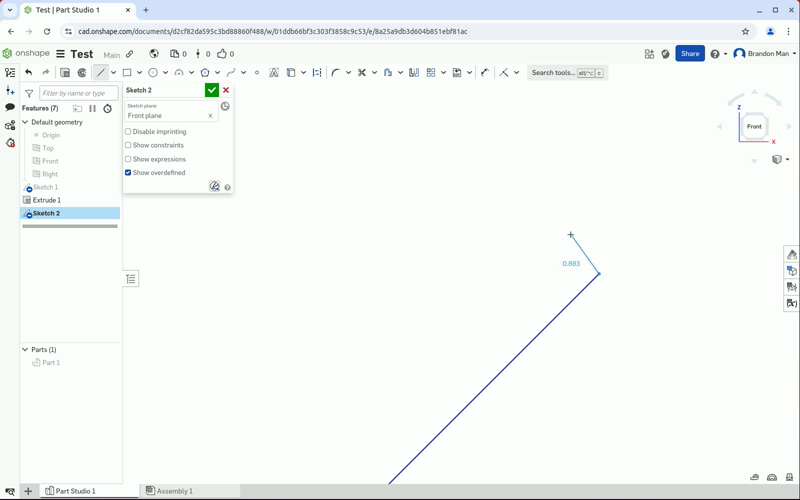
click(570, 234)
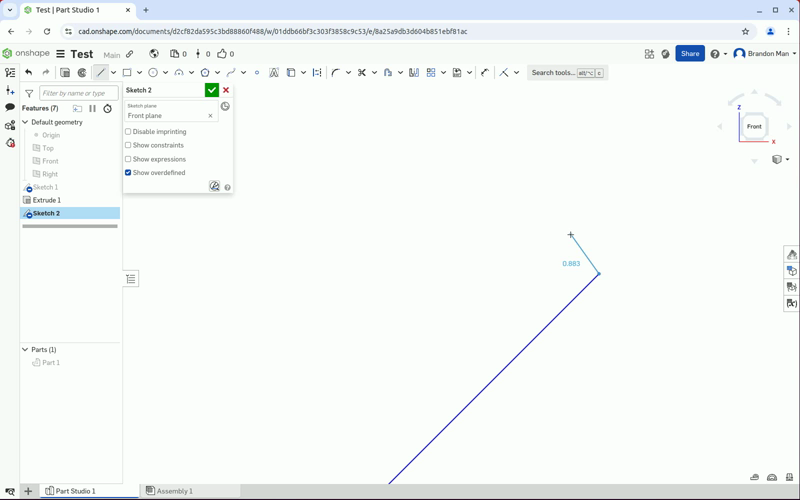
scroll(-6)
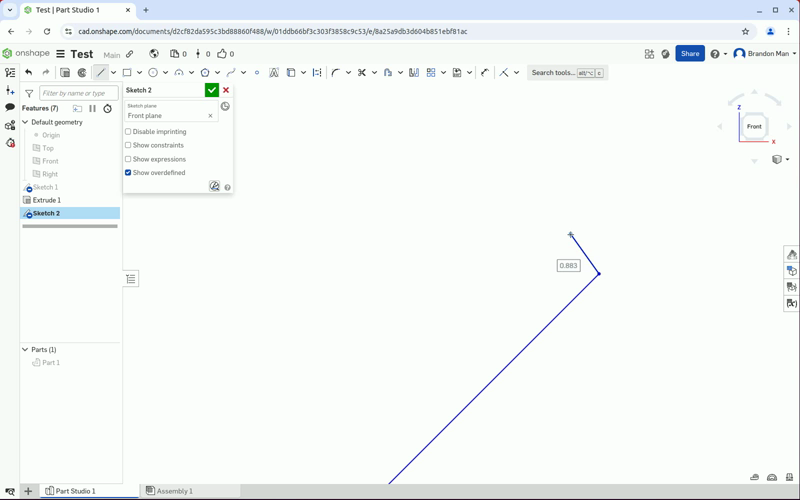
scroll(-6)
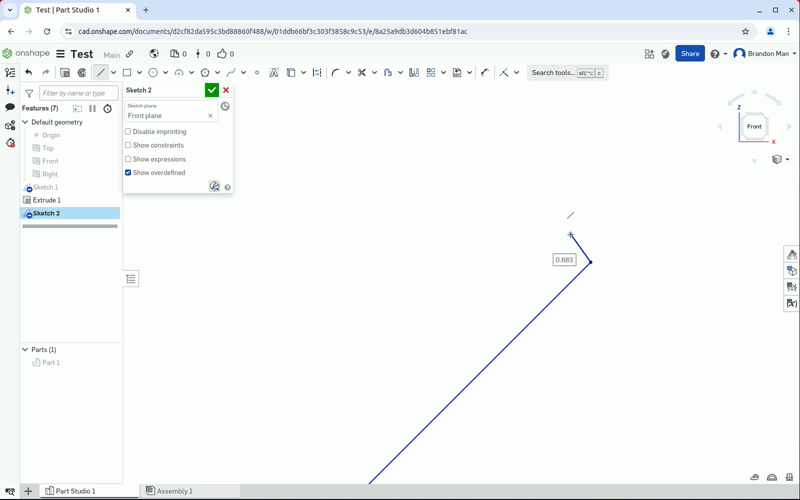
scroll(-6)
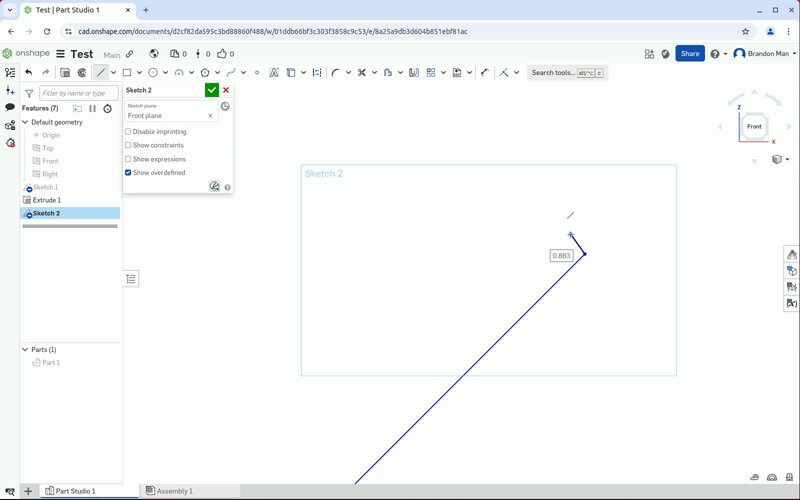
scroll(-6)
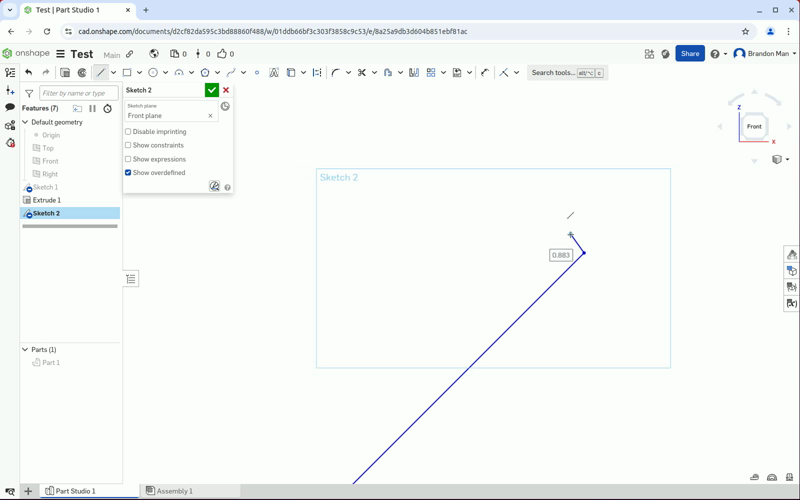
scroll(-6)
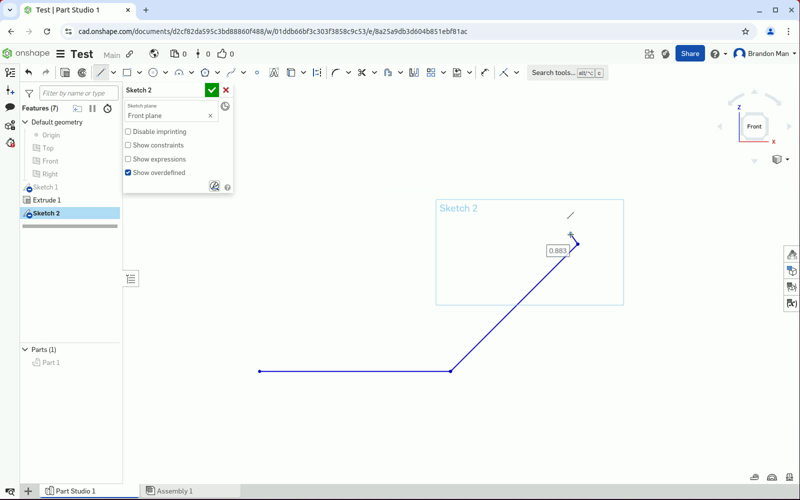
scroll(-6)
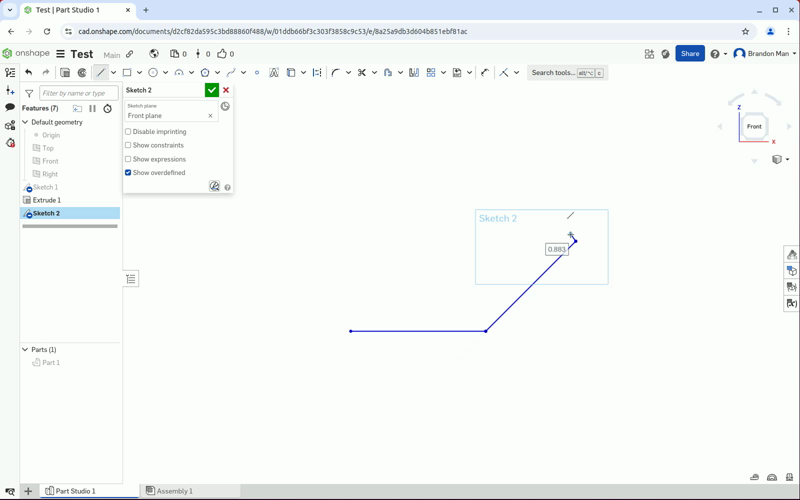
scroll(-6)
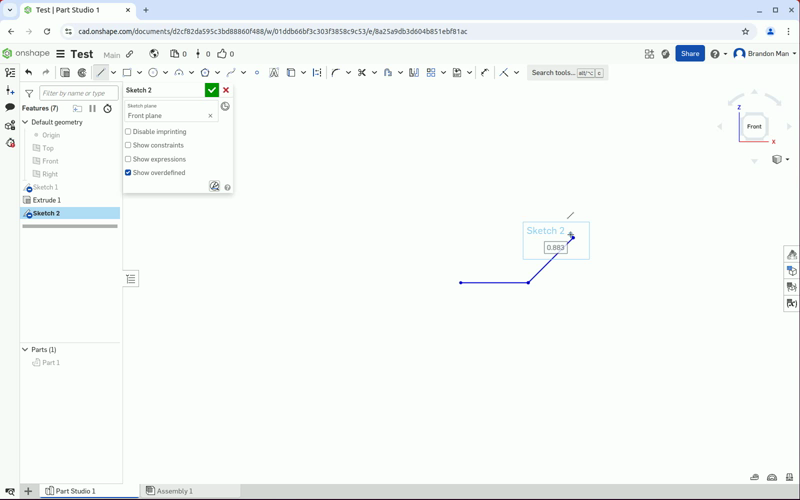
key_up(shift)
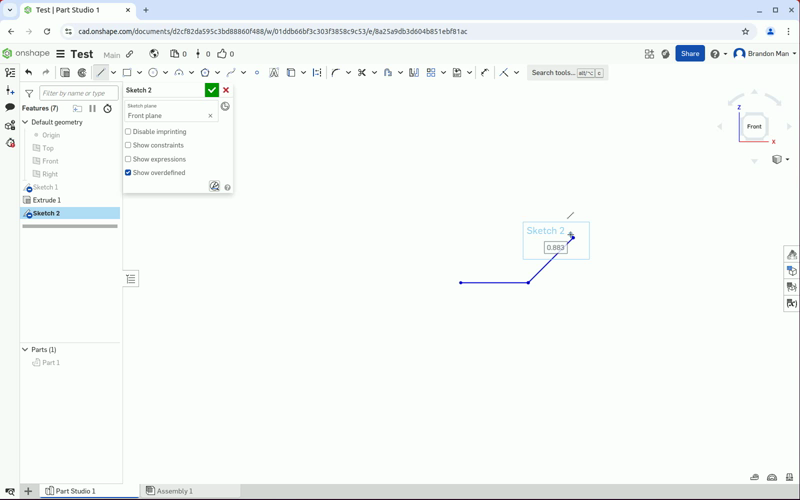
key_down(shift)
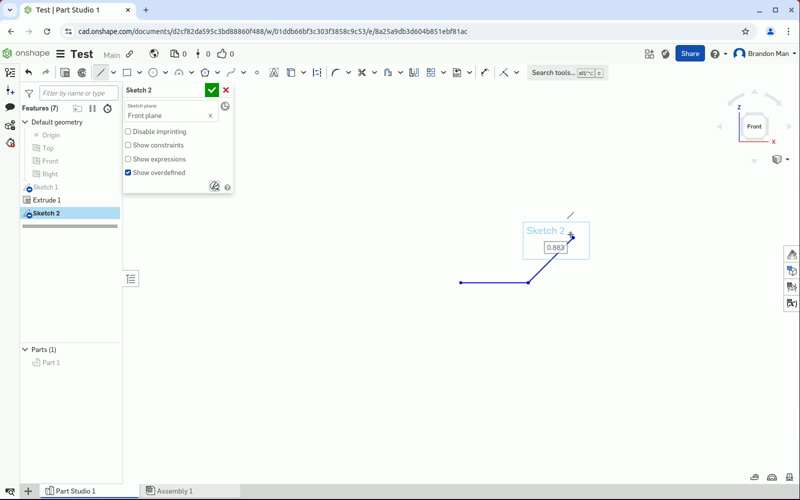
mouse_move(460, 234)
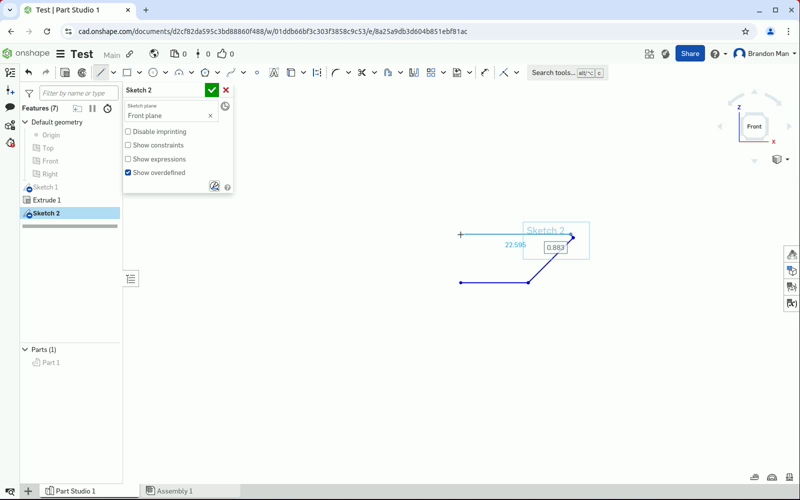
click(460, 234)
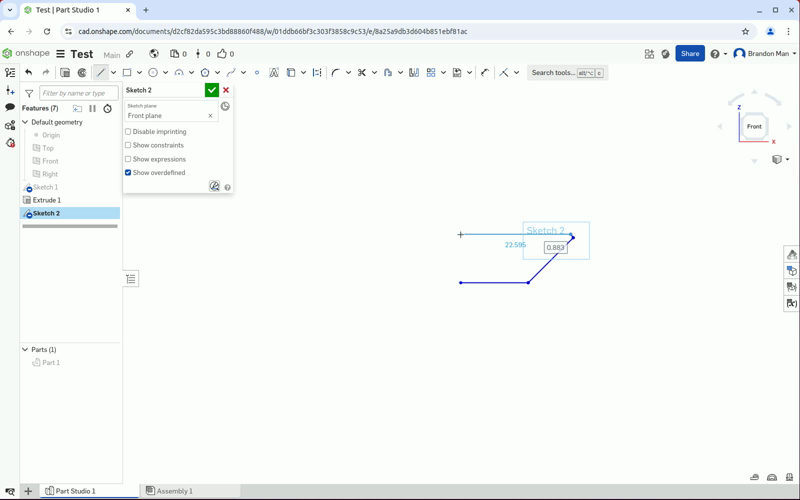
key_up(shift)
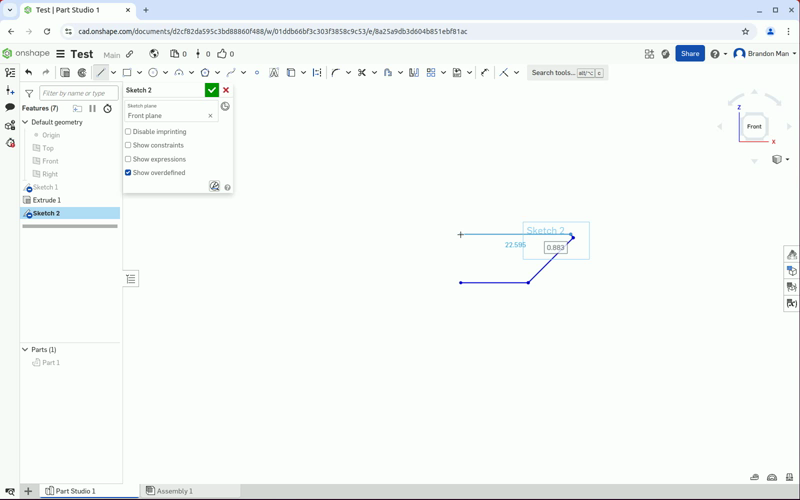
mouse_move(490, 234)
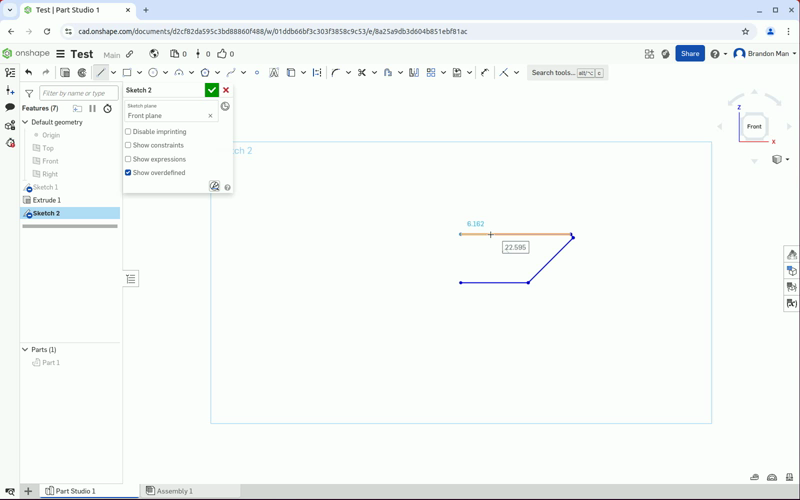
key_down(shift)
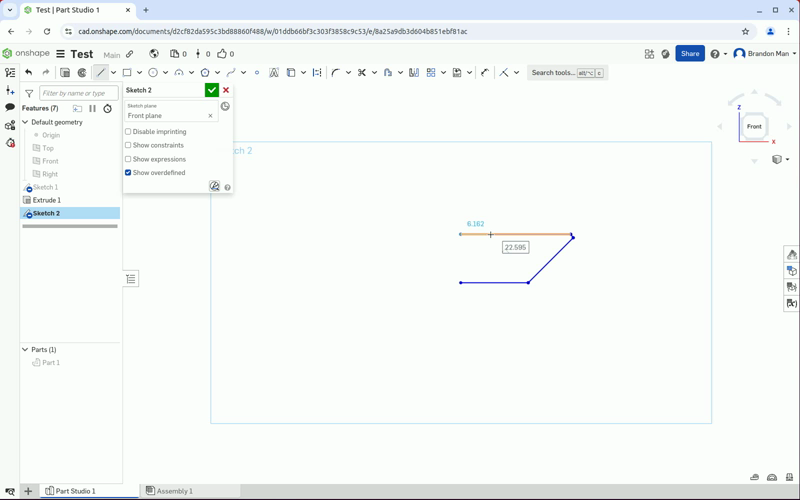
mouse_move(460, 282)
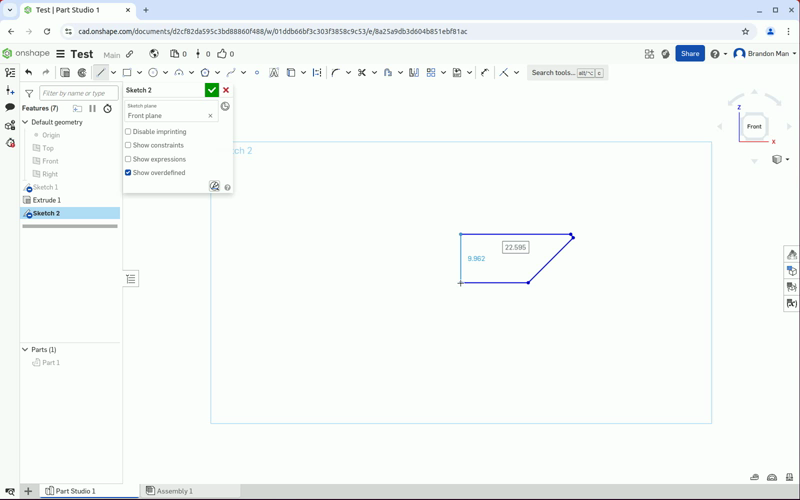
key_up(shift)
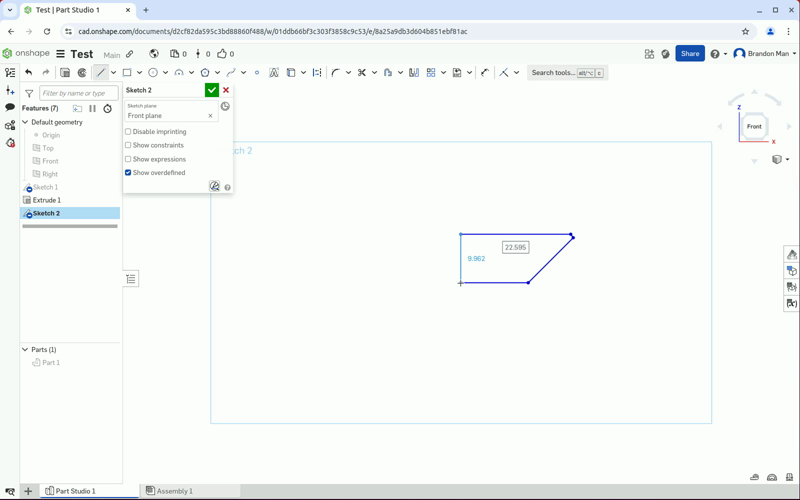
click(460, 282)
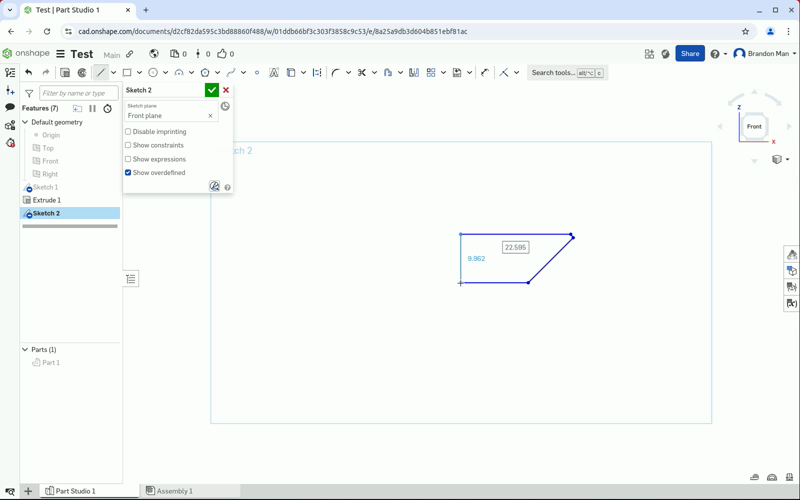
key(esc)
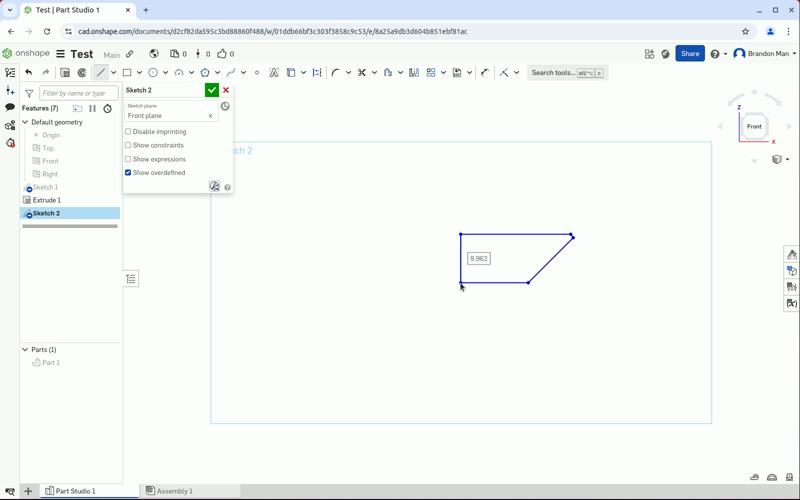
mouse_move(476, 238)
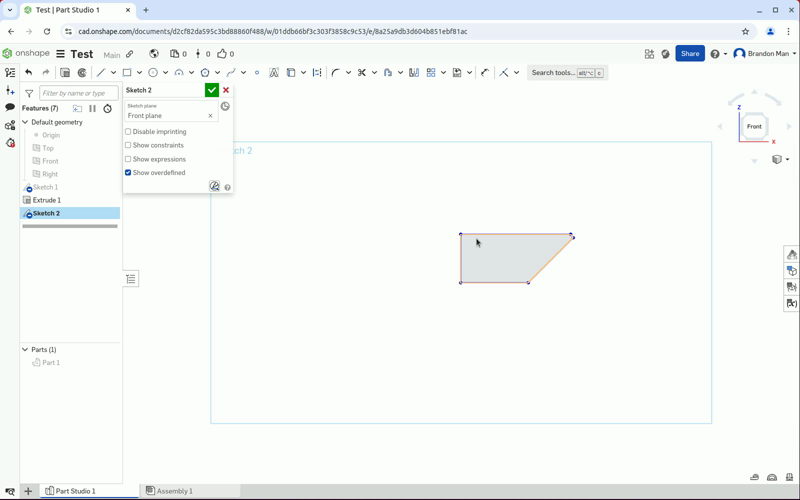
click(476, 238)
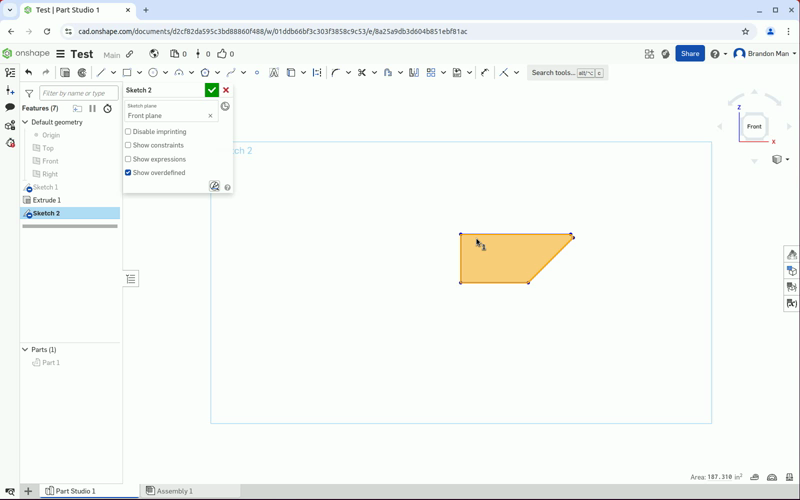
mouse_move(73, 352)
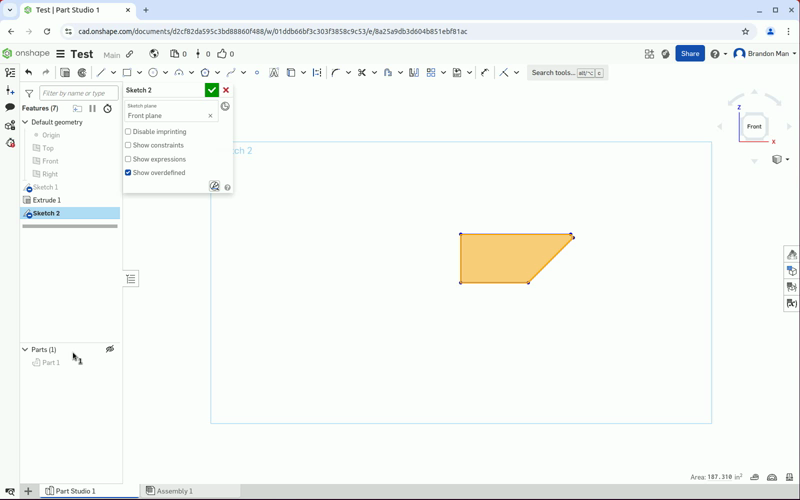
key(shift+y)
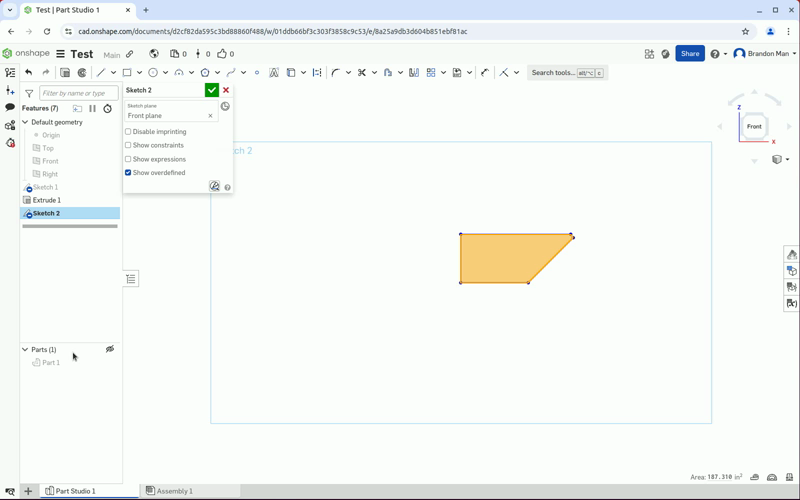
key(shift+e)
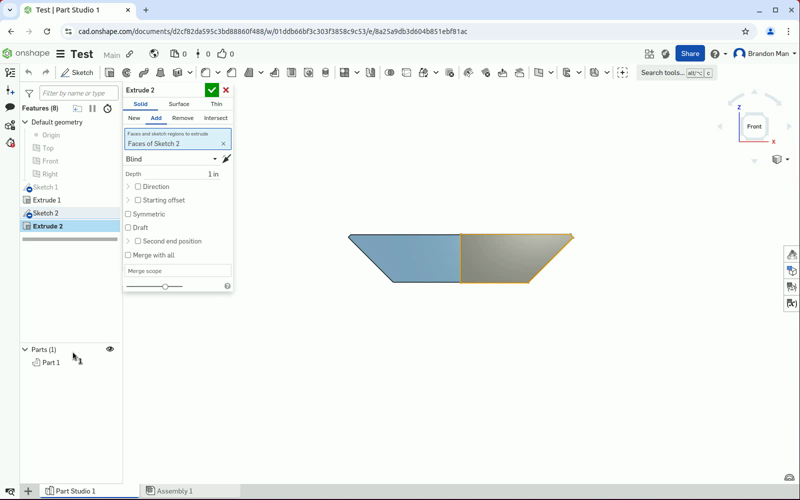
mouse_move(143, 106)
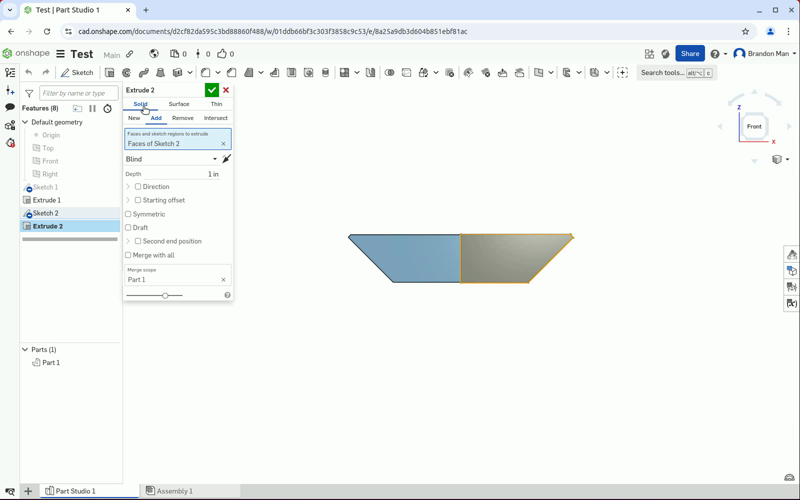
click(143, 106)
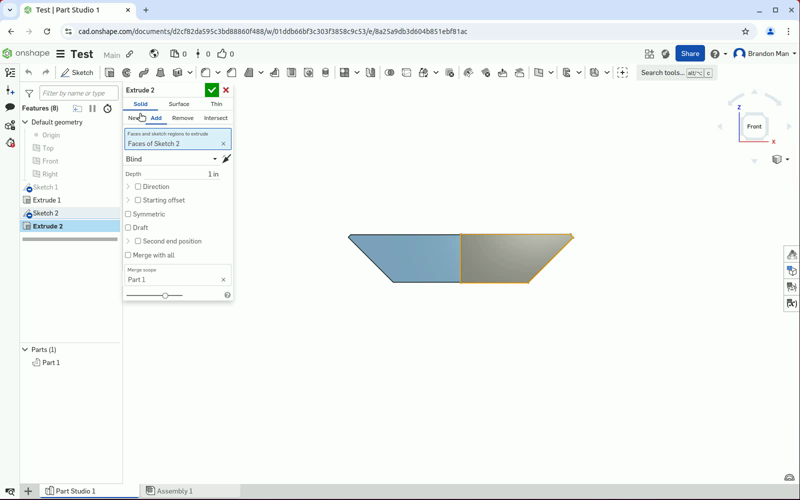
mouse_move(137, 120)
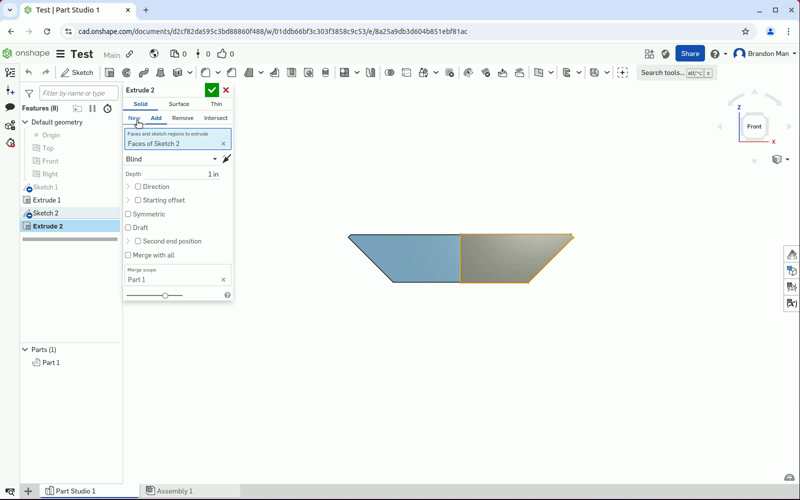
click(137, 120)
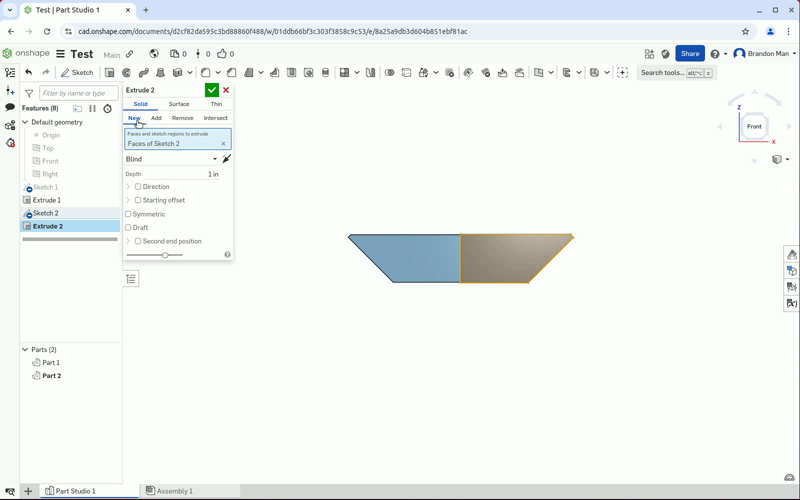
key(tab, 4)
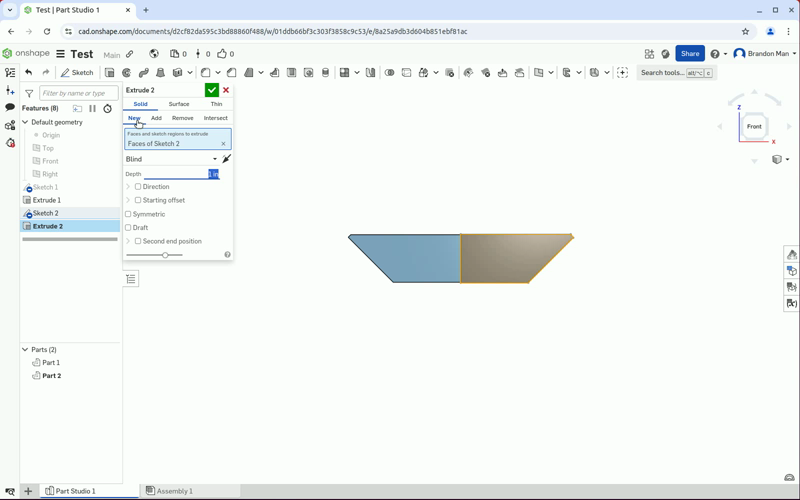
text(0.241)
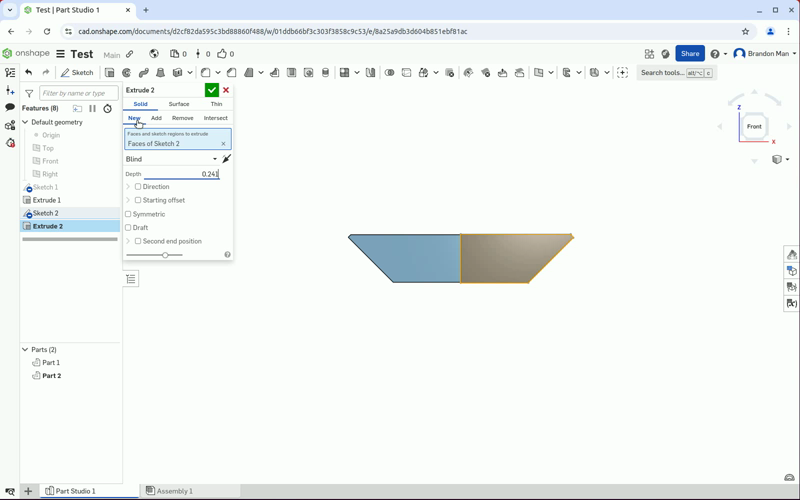
key(enter)
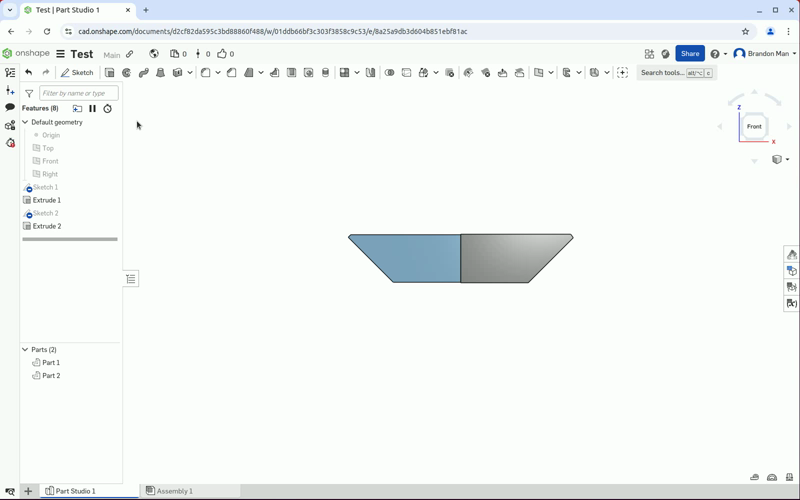
key(shift+h)
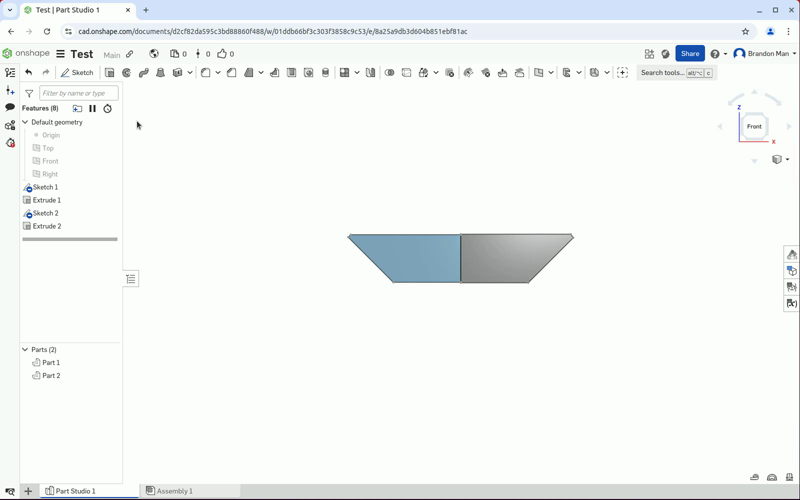
key(shift+h)
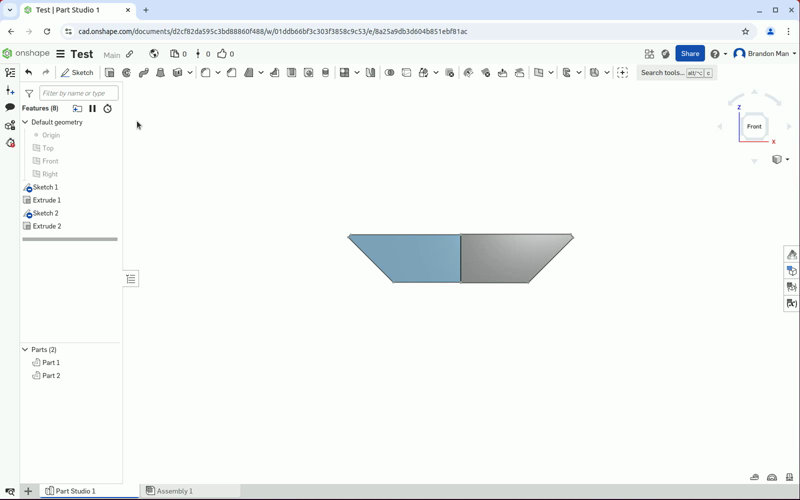
key(shift+7)
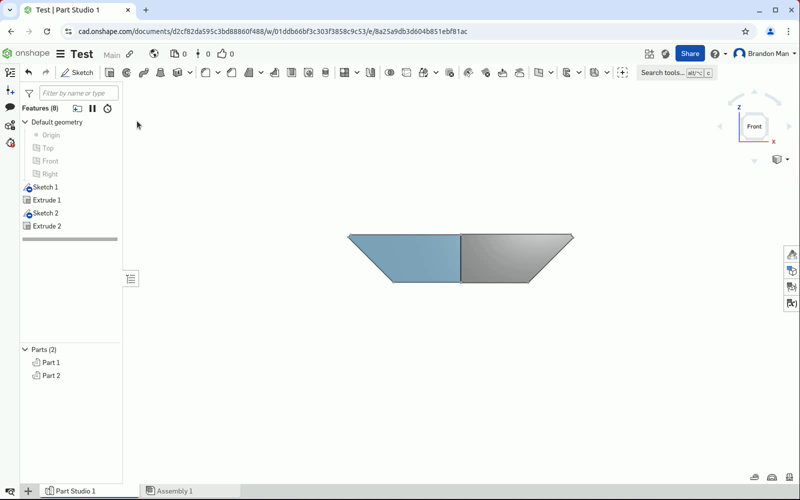
key(left, 2)
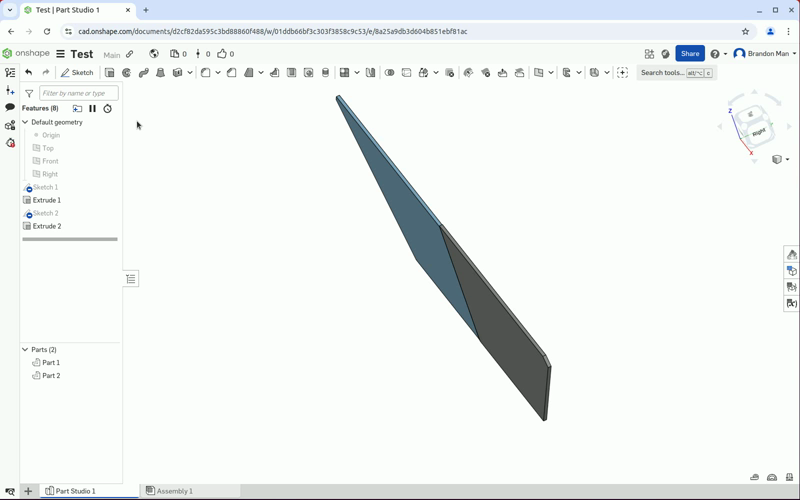
key(down, 2)
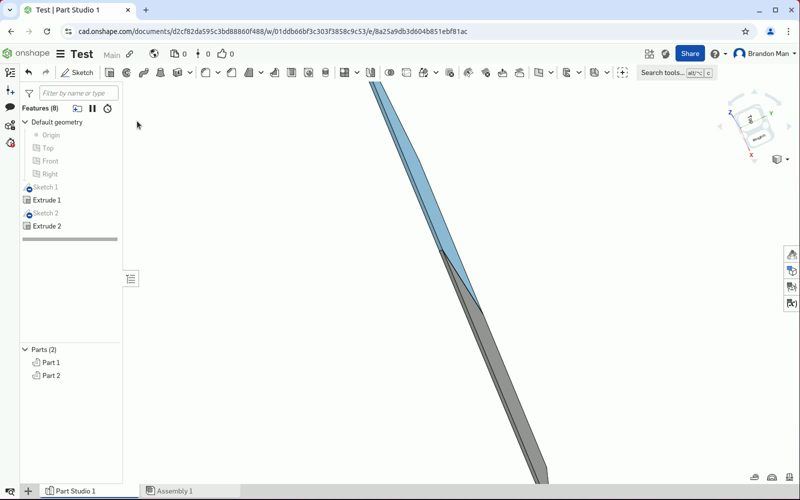
key(up, 2)
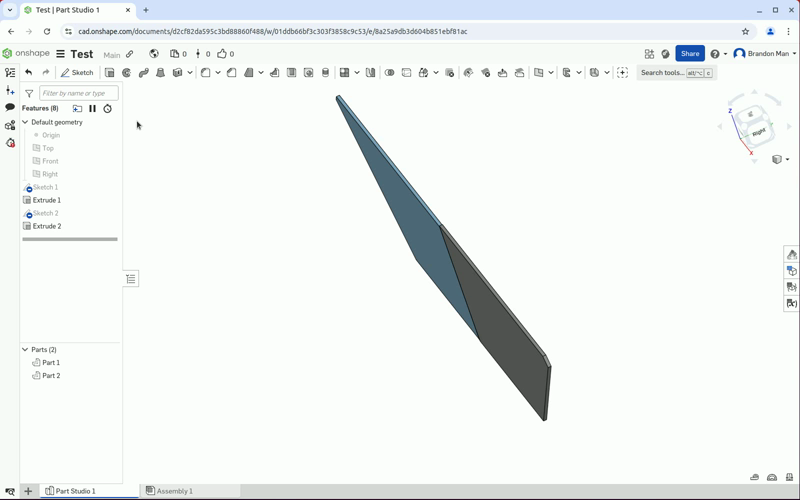
key(right, 2)
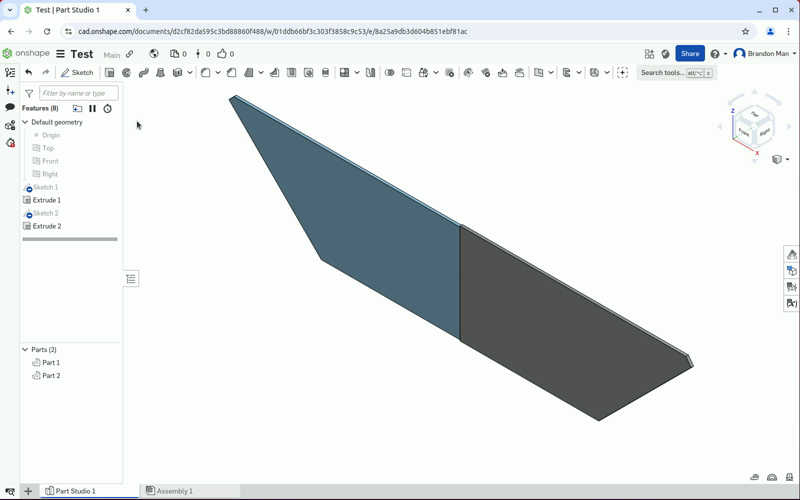
mouse_move(73, 189)
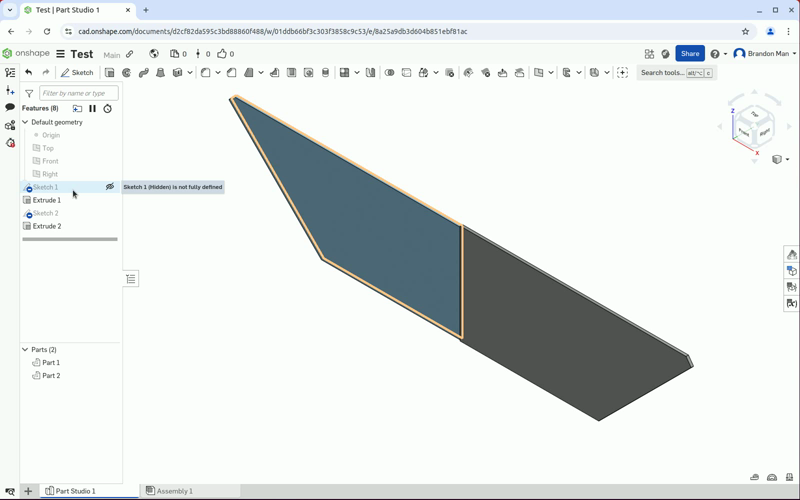
click(73, 189)